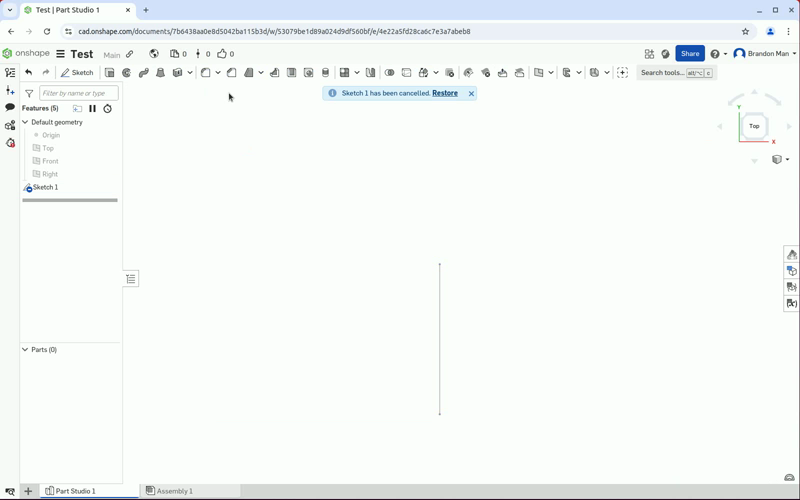
key(shift+h)
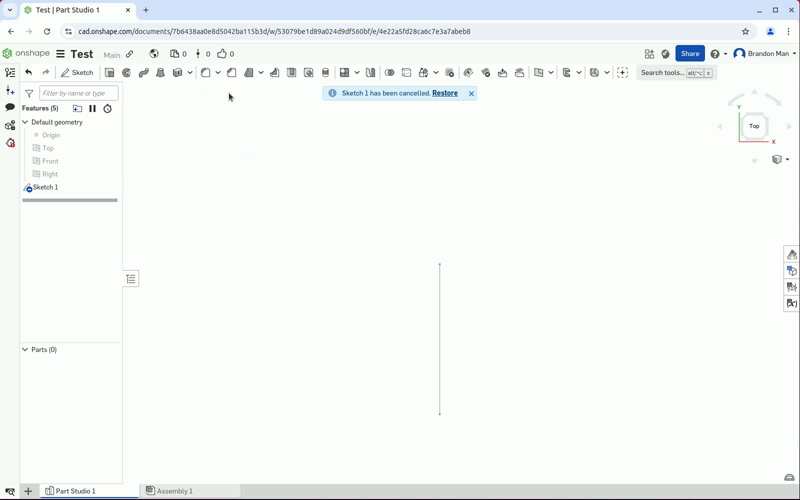
key(shift+s)
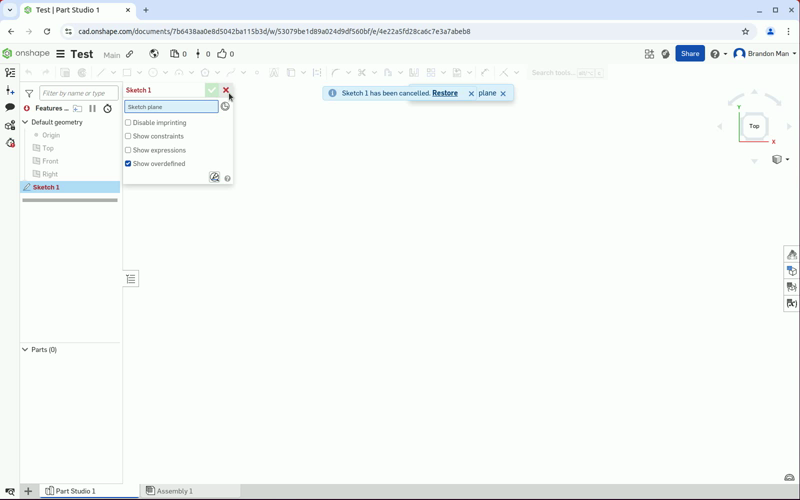
mouse_move(73, 150)
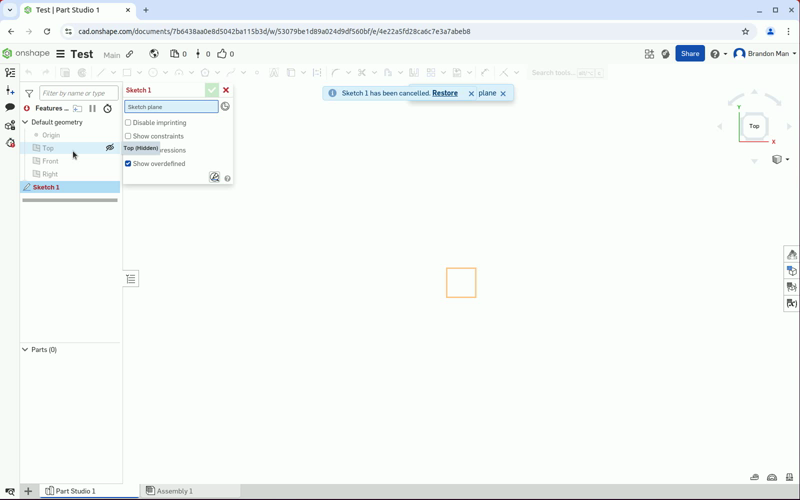
click(73, 150)
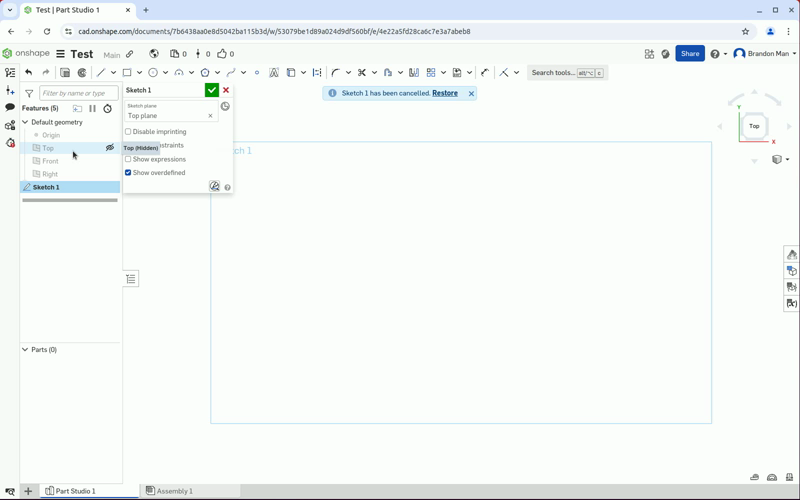
mouse_move(73, 352)
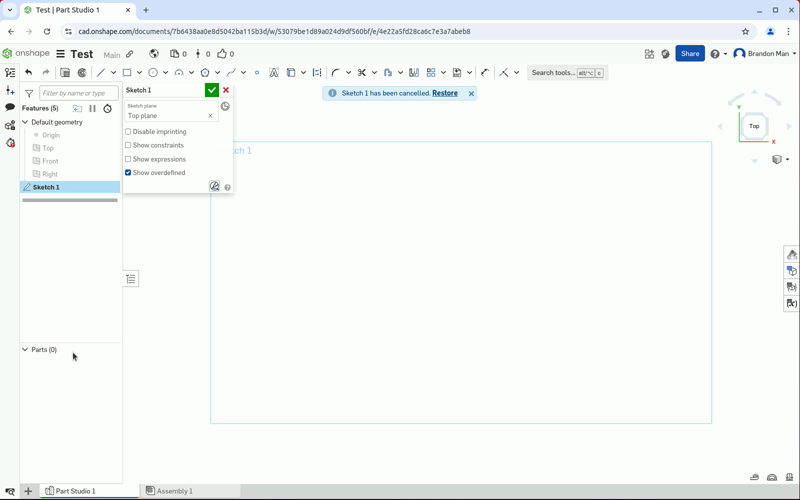
key(y)
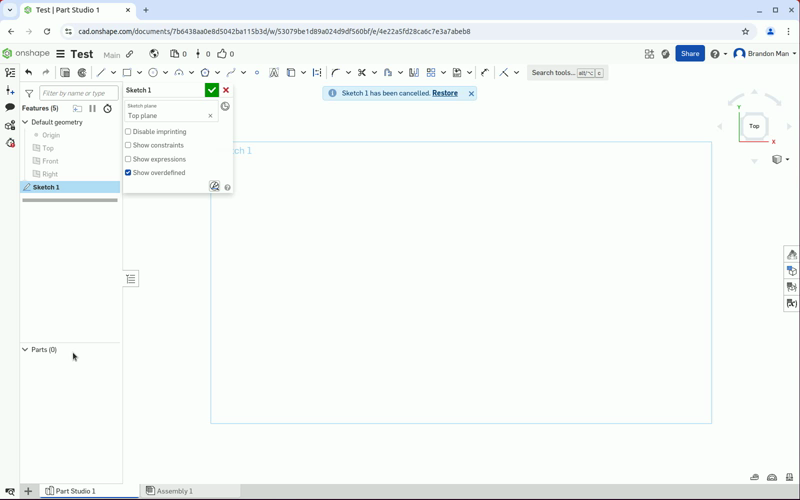
key(c)
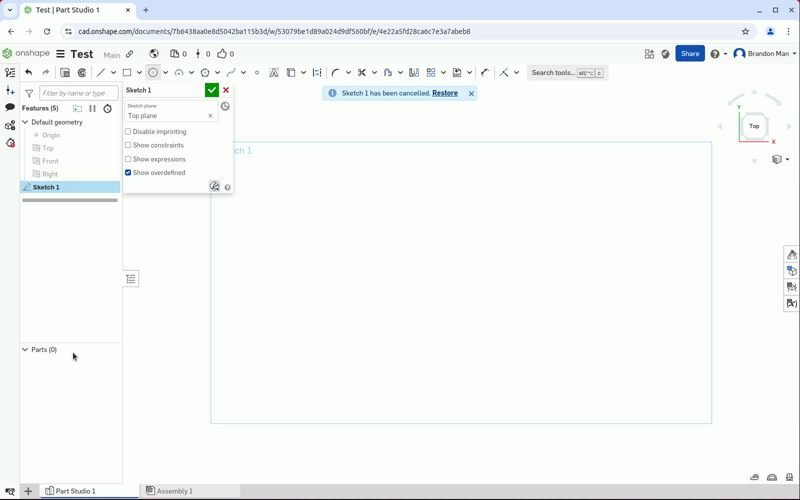
key_down(shift)
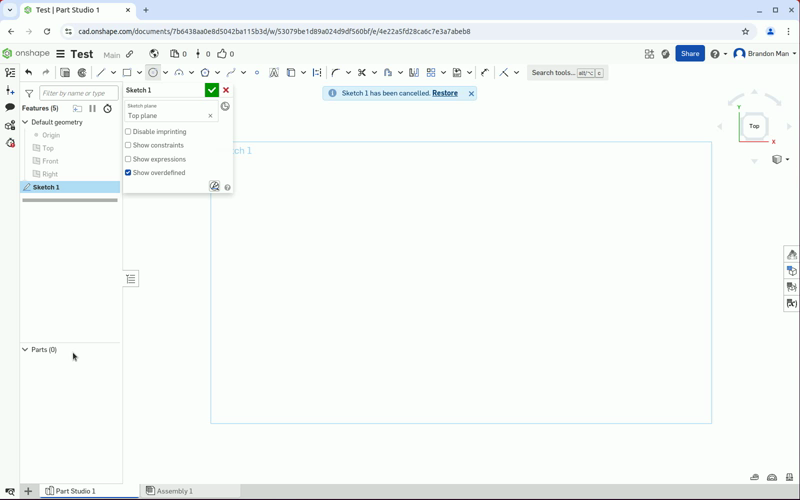
mouse_move(461, 282)
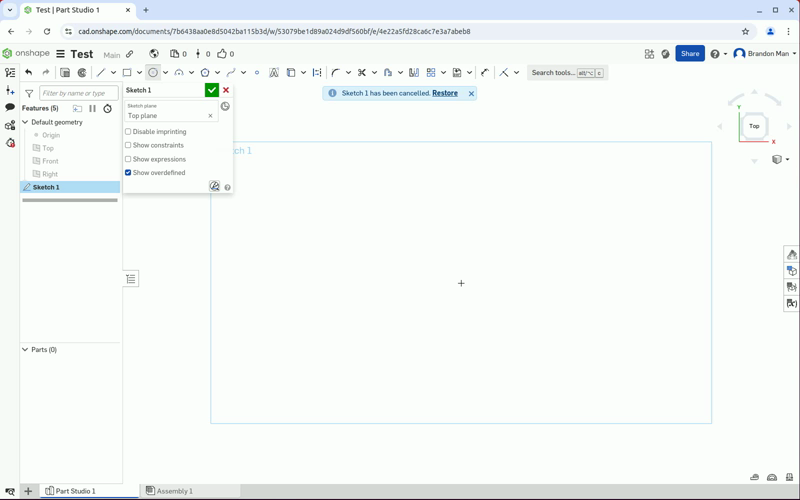
click(461, 282)
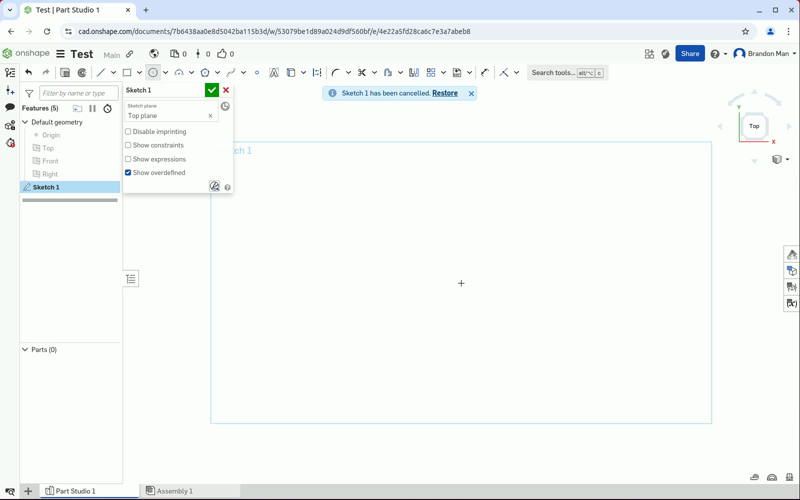
key_up(shift)
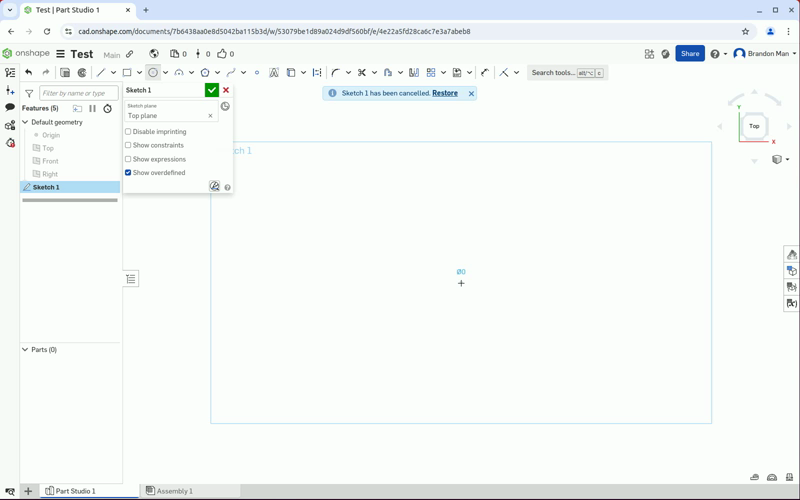
mouse_move(555, 282)
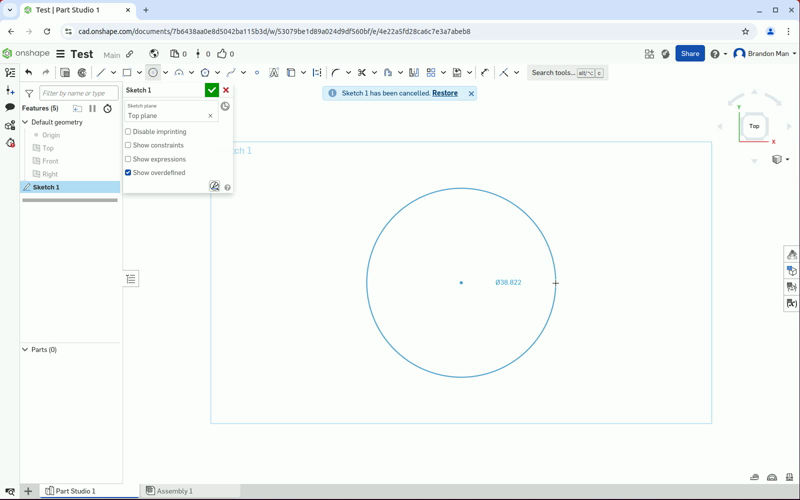
click(555, 282)
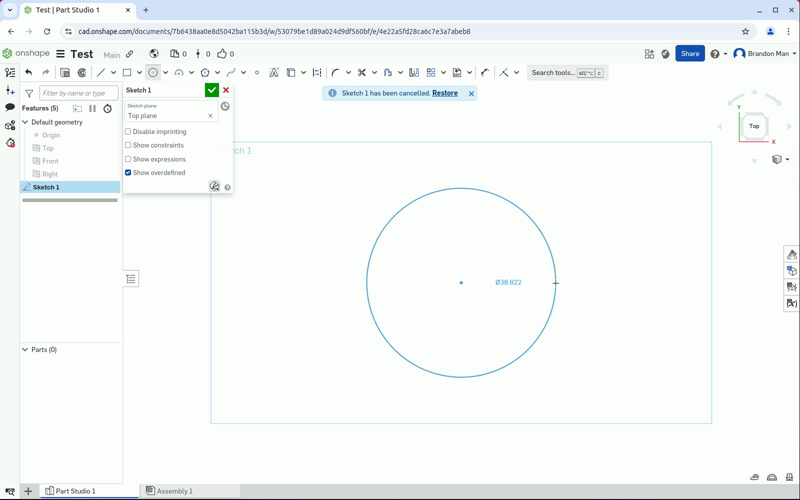
key(esc)
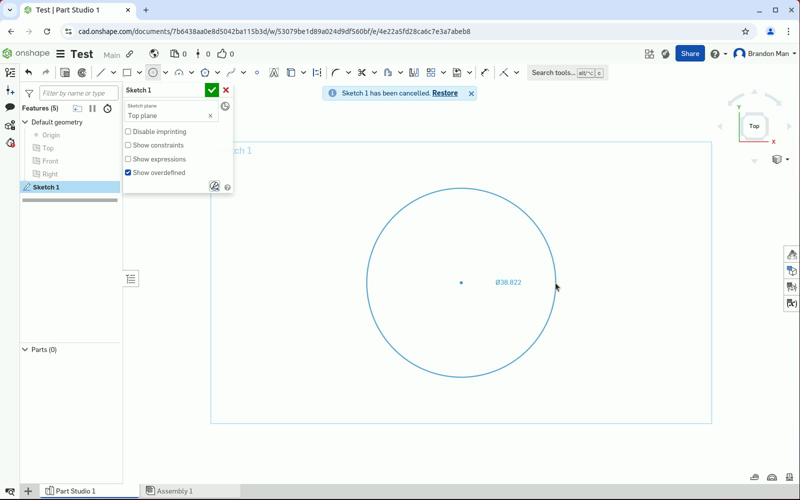
mouse_move(477, 212)
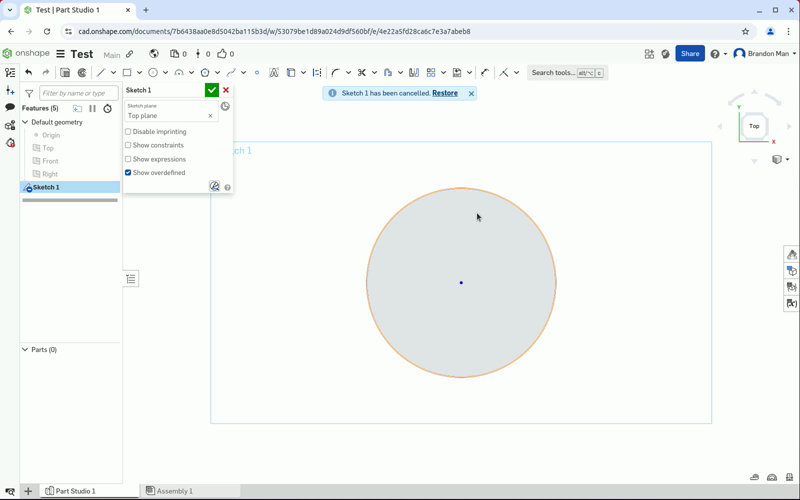
click(477, 212)
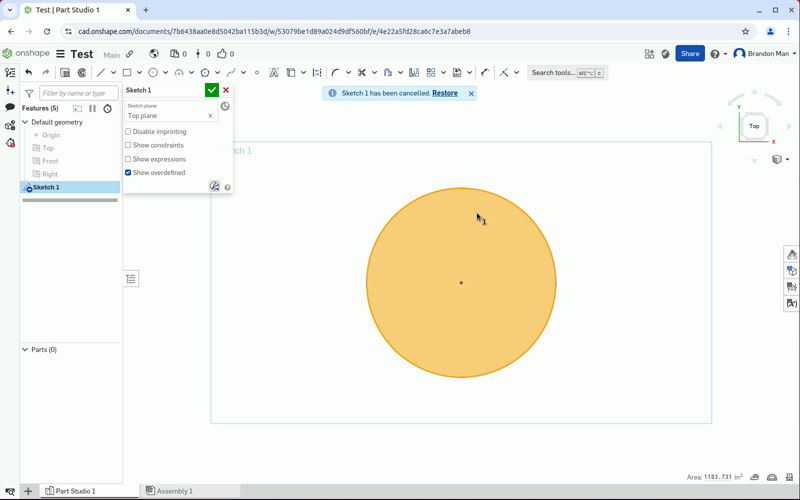
mouse_move(73, 352)
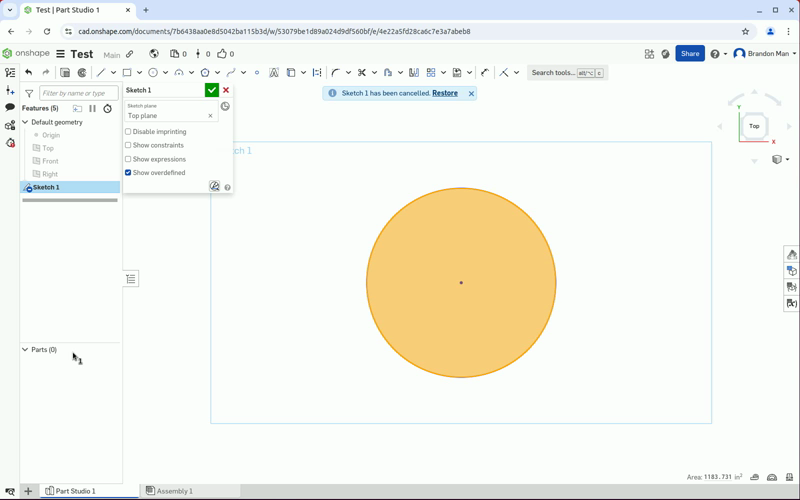
key(shift+y)
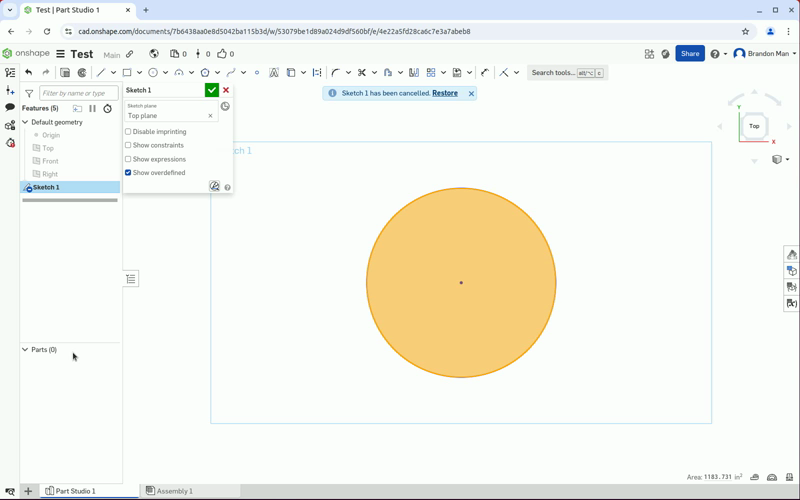
key(shift+e)
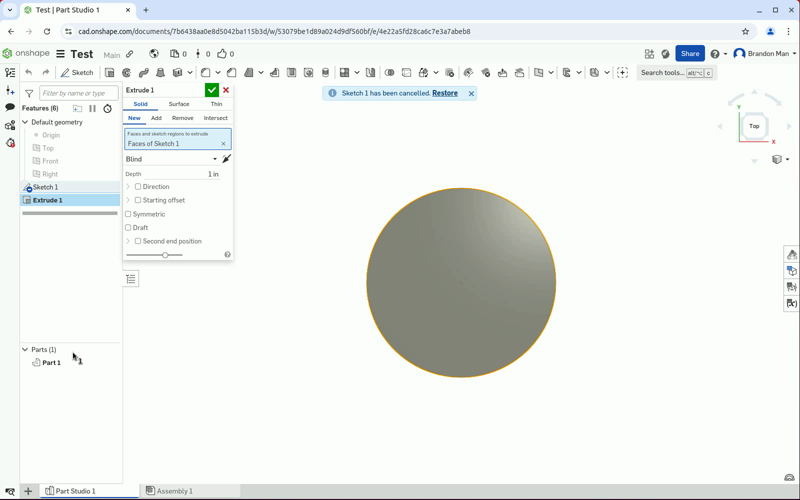
mouse_move(143, 106)
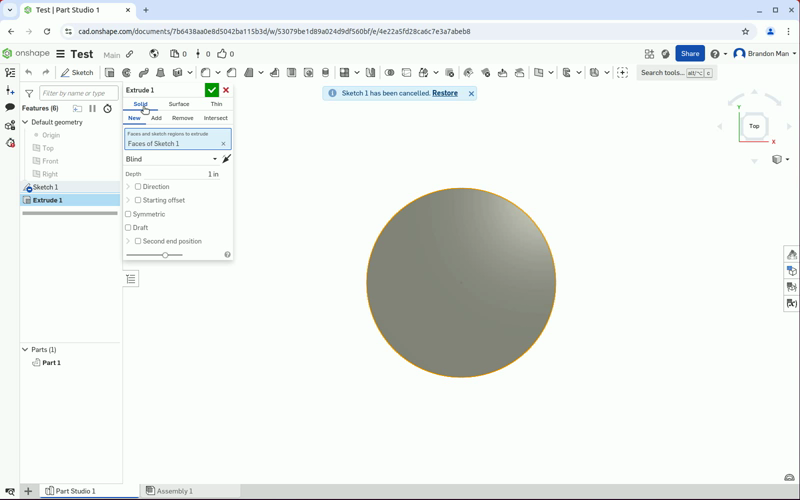
click(143, 106)
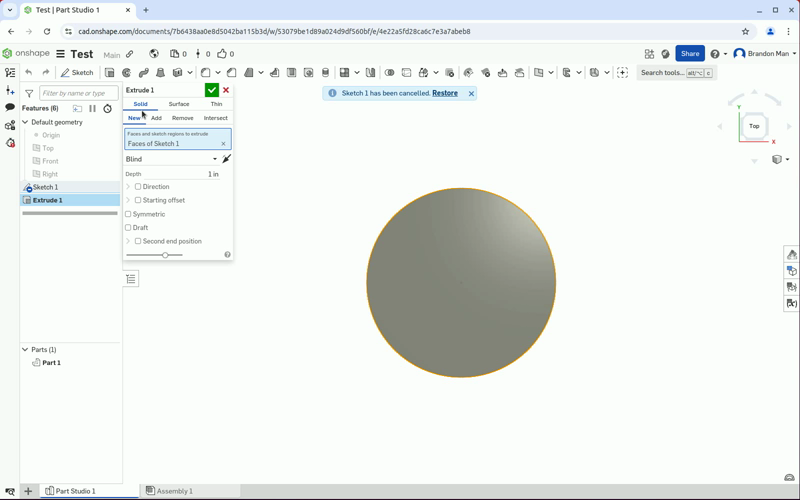
mouse_move(137, 120)
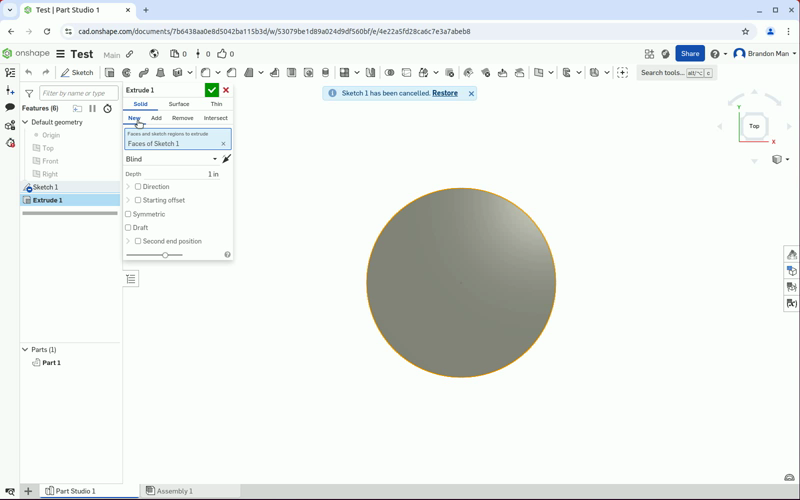
click(137, 120)
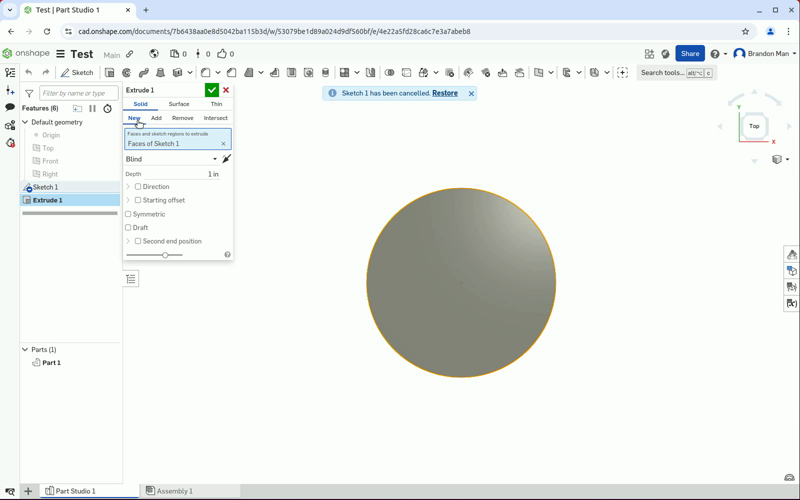
key(tab, 4)
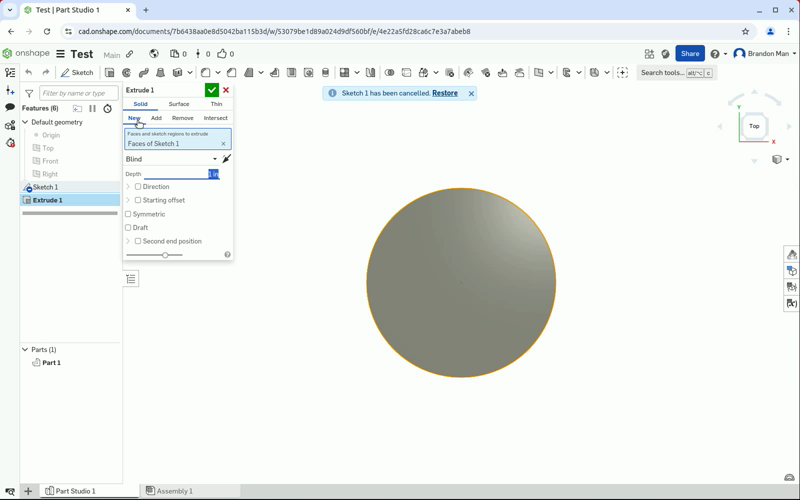
text(11.554)
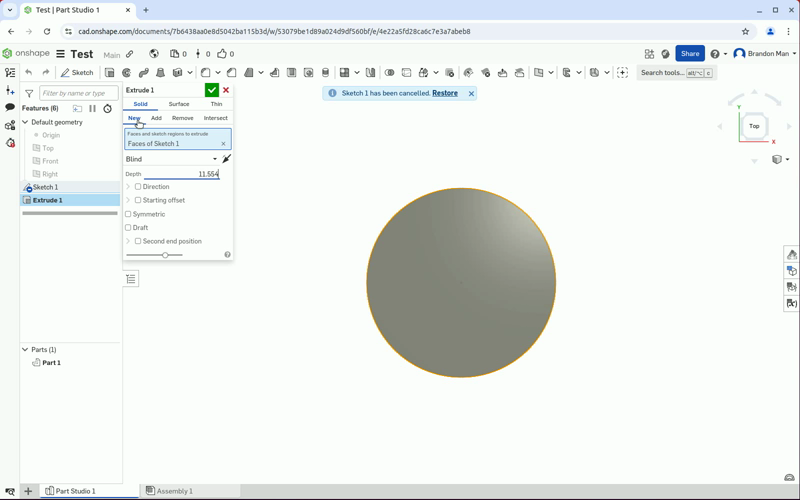
key(enter)
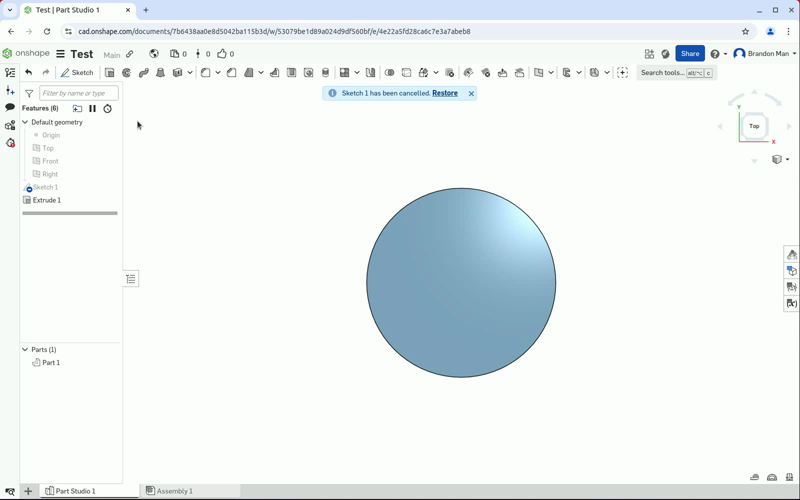
key(shift+h)
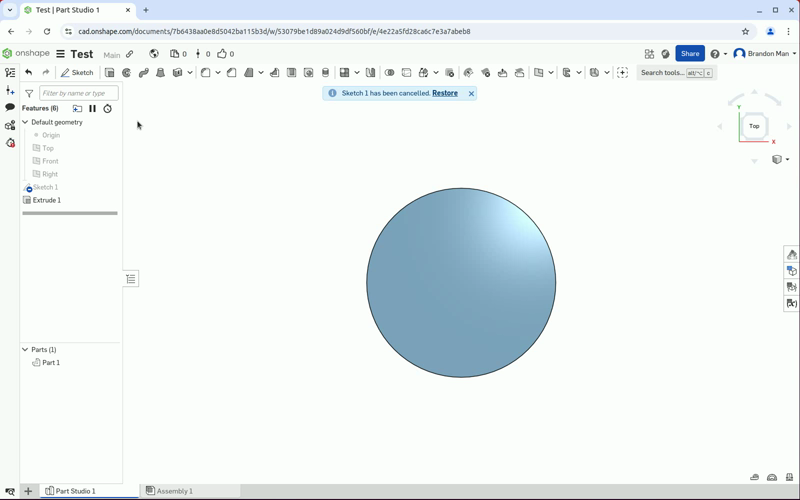
key(shift+h)
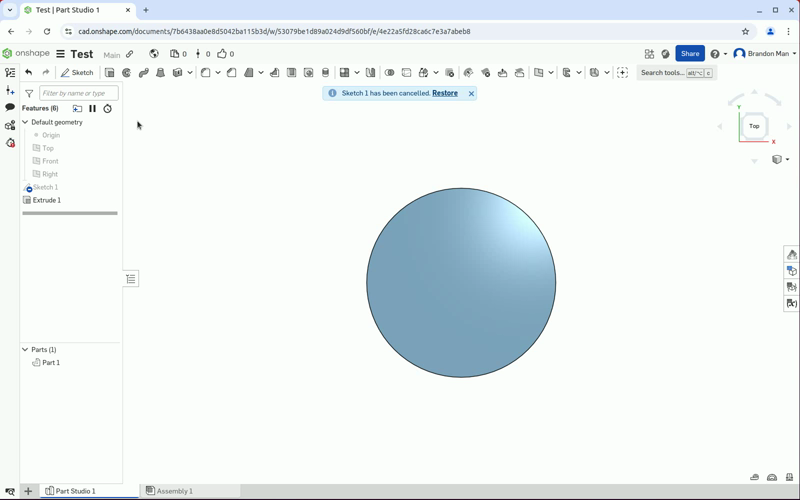
mouse_move(73, 189)
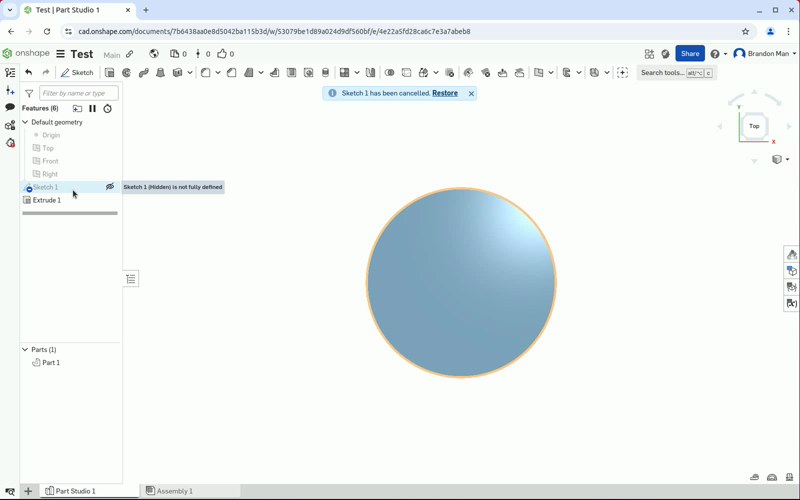
click(73, 189)
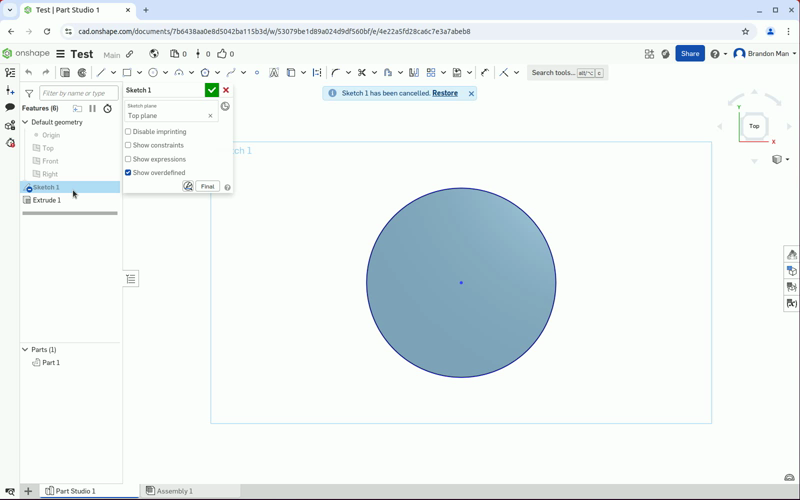
mouse_move(229, 92)
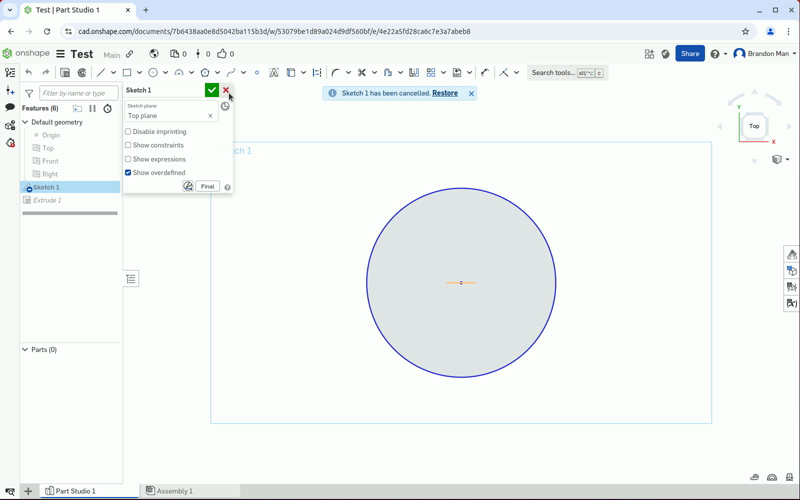
click(229, 92)
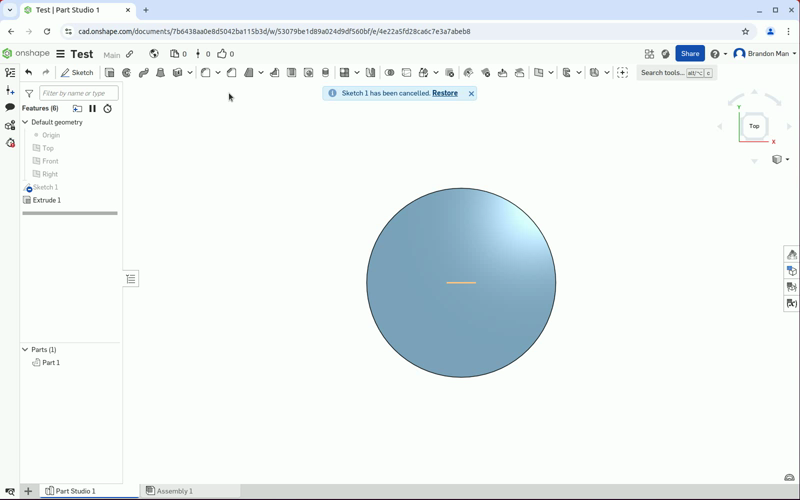
mouse_move(73, 352)
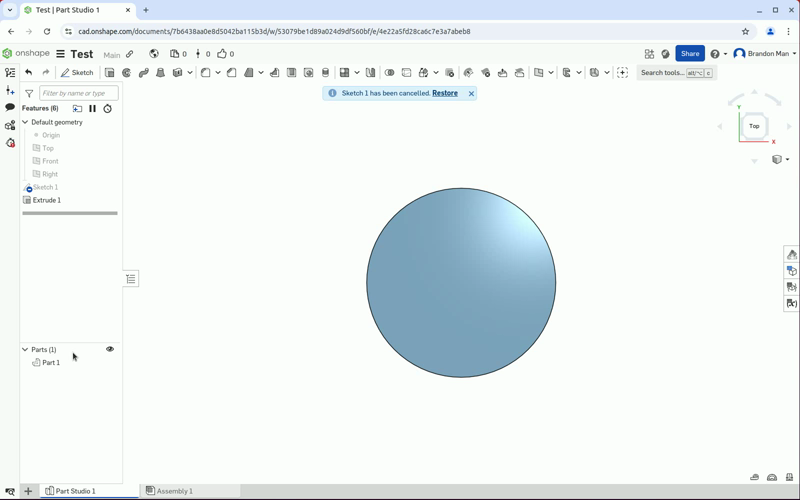
key(y)
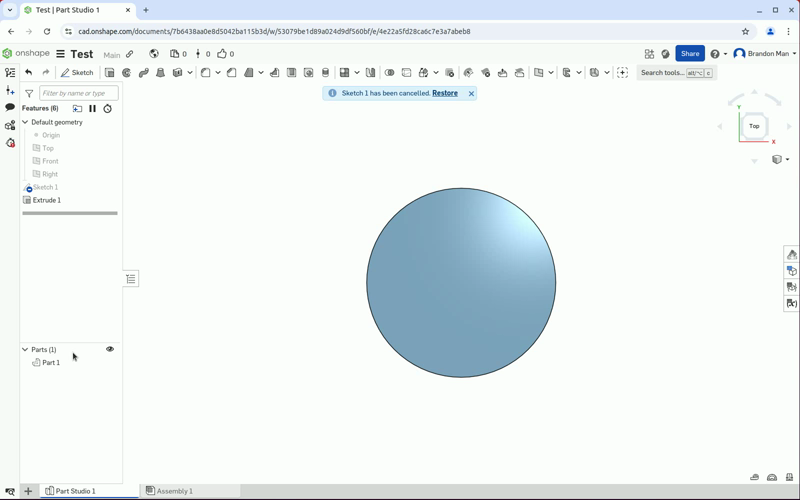
key(shift+p)
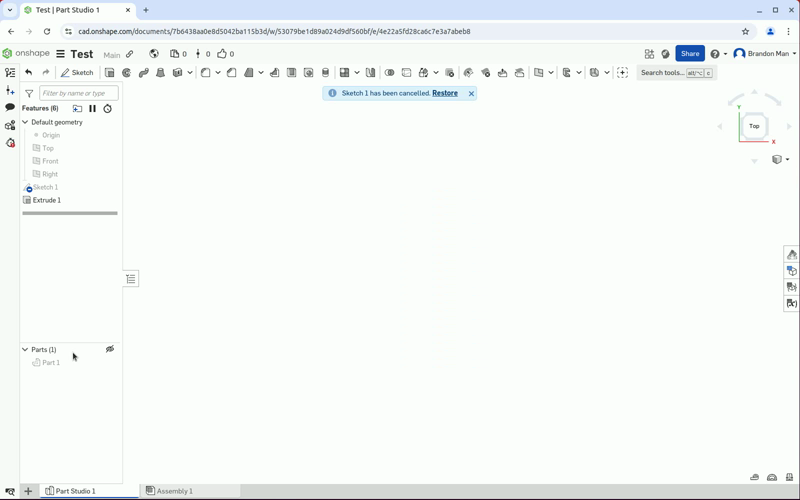
key(space)
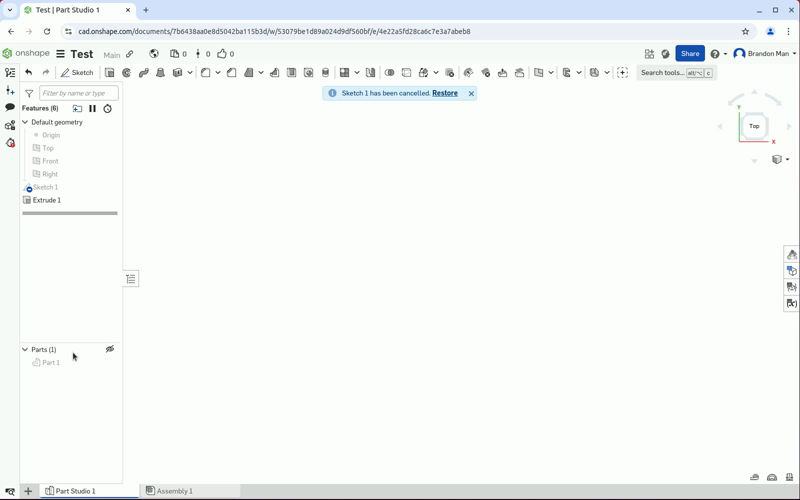
key_down(shift)
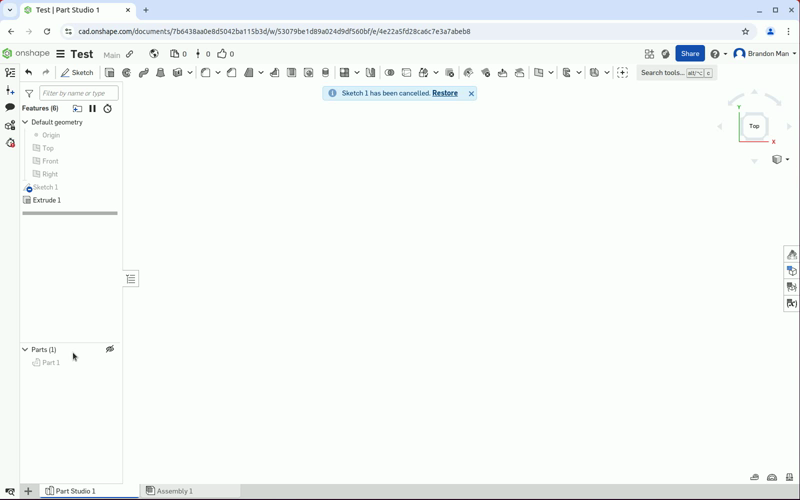
key(up)
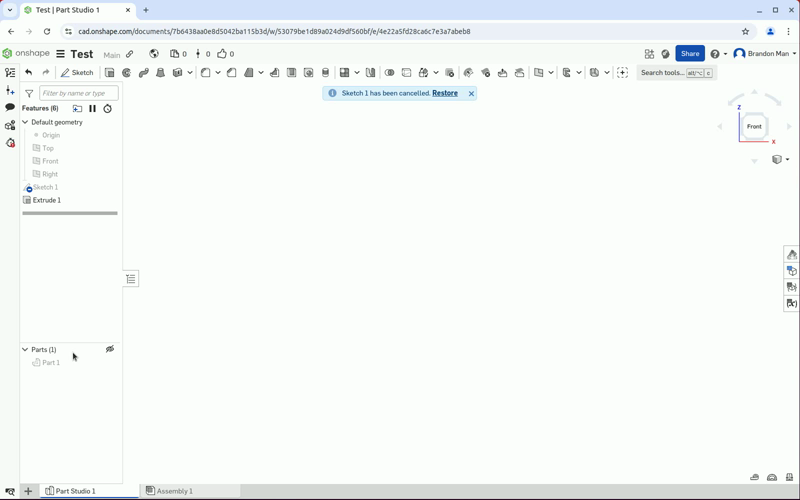
key_up(shift)
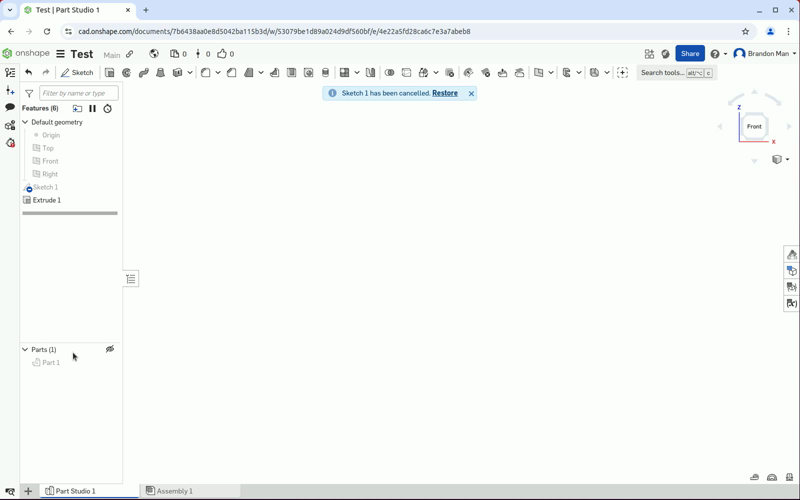
key(space)
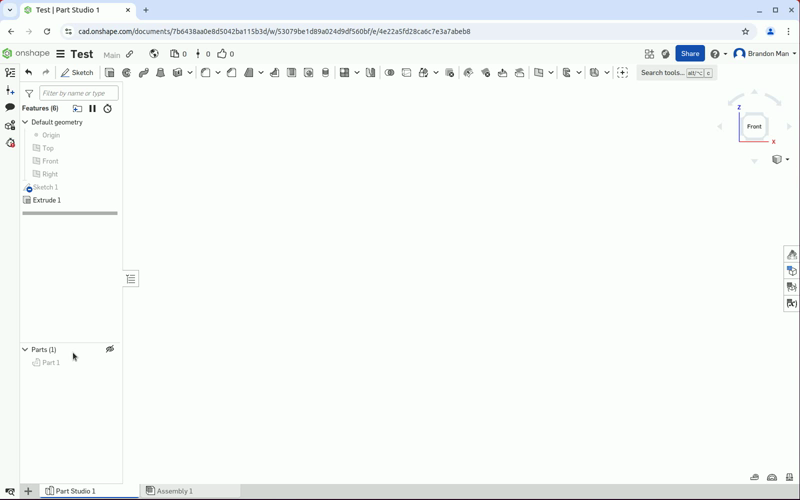
key_down(shift)
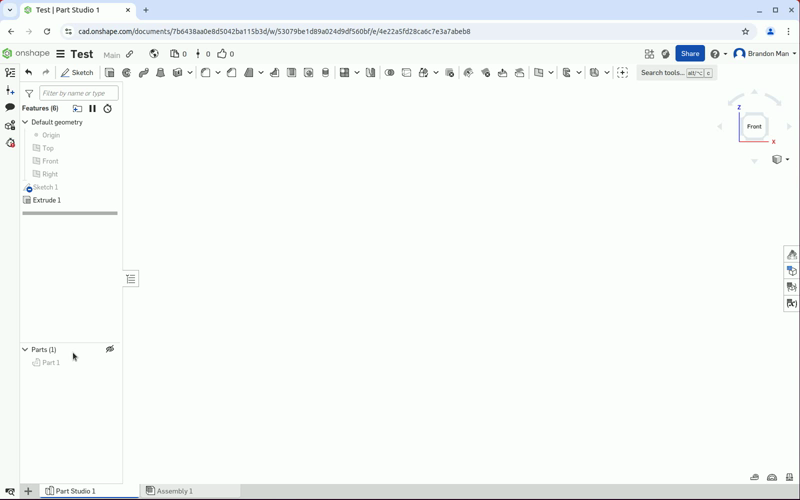
key(left)
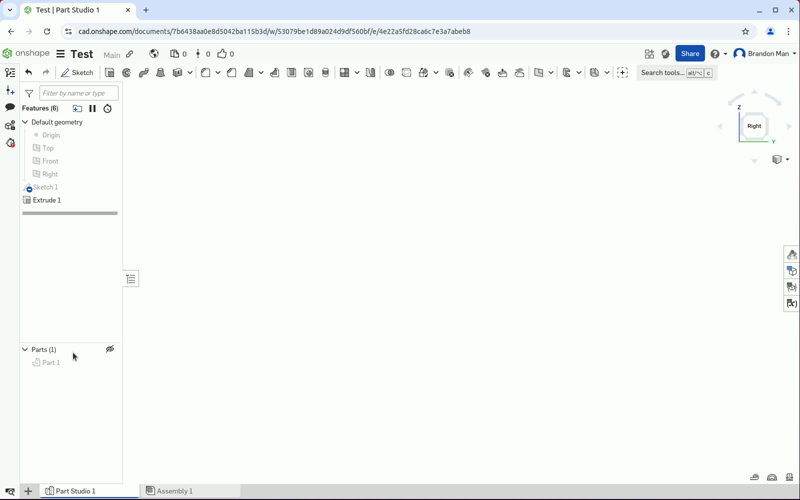
key_up(shift)
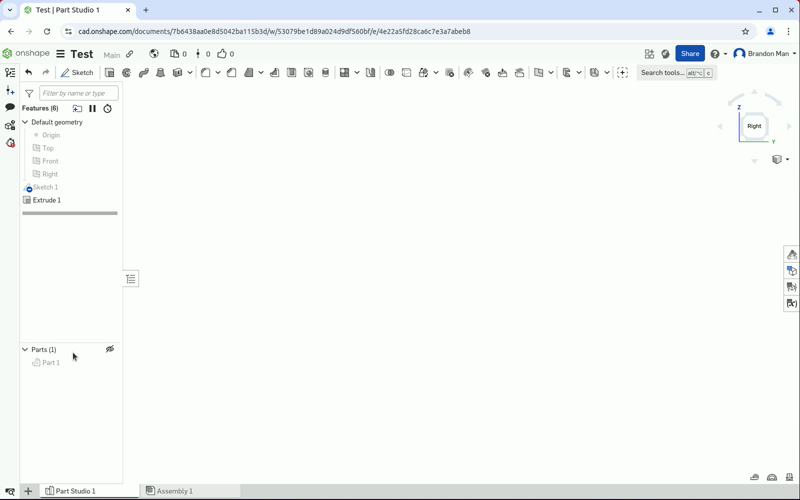
mouse_move(73, 352)
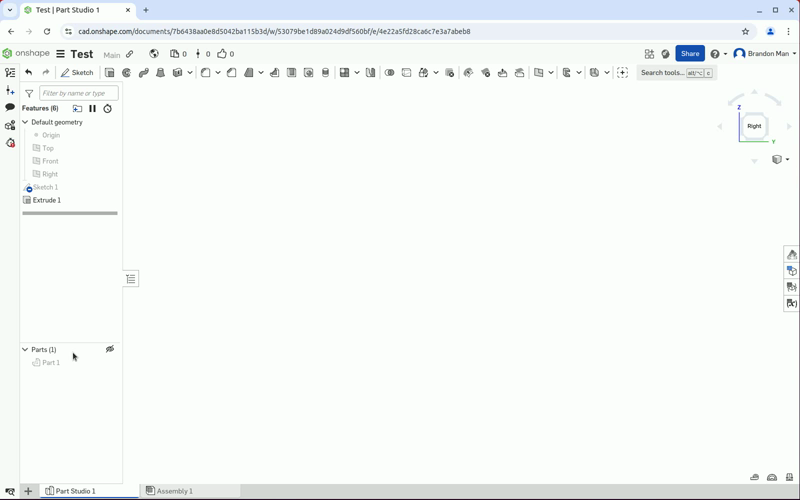
key(shift+y)
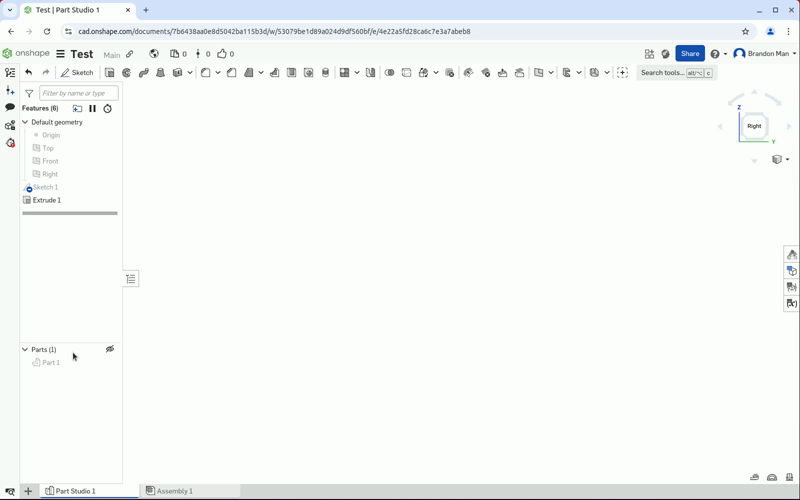
key(shift+s)
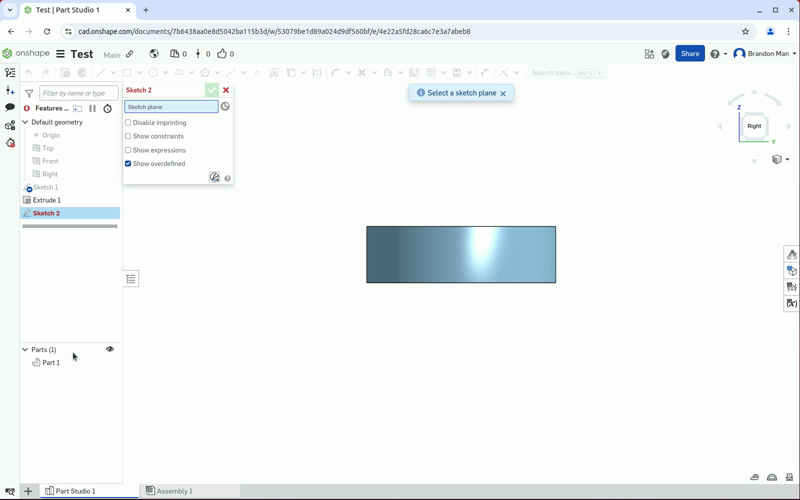
mouse_move(73, 176)
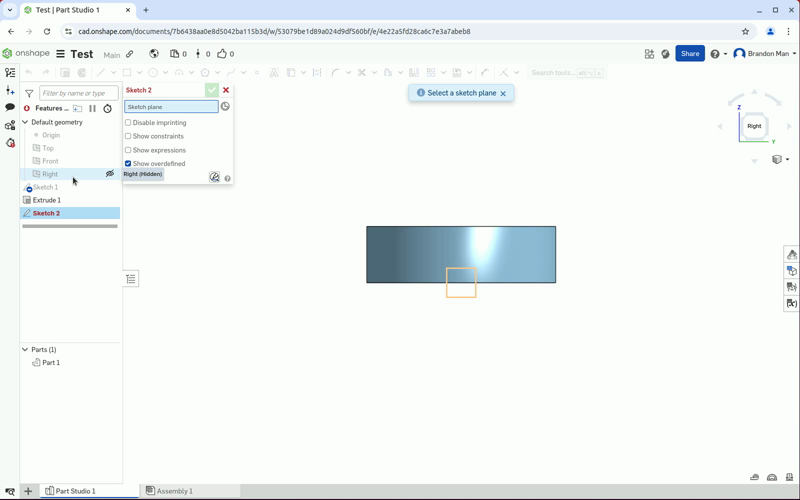
click(73, 176)
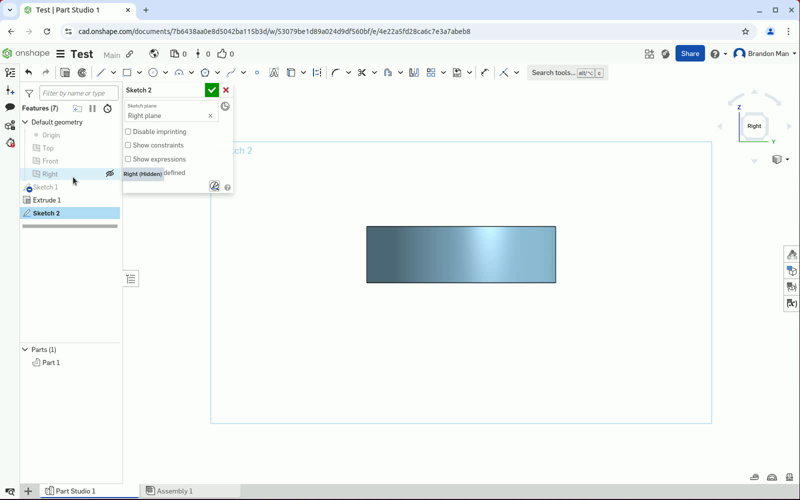
mouse_move(73, 352)
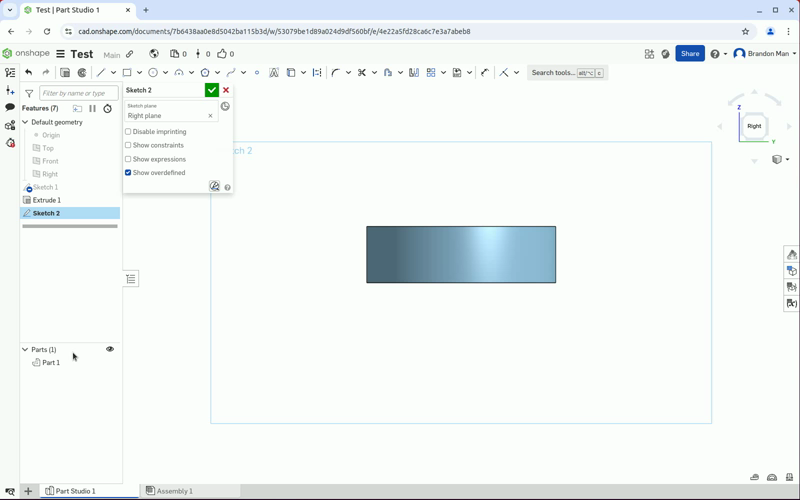
key(y)
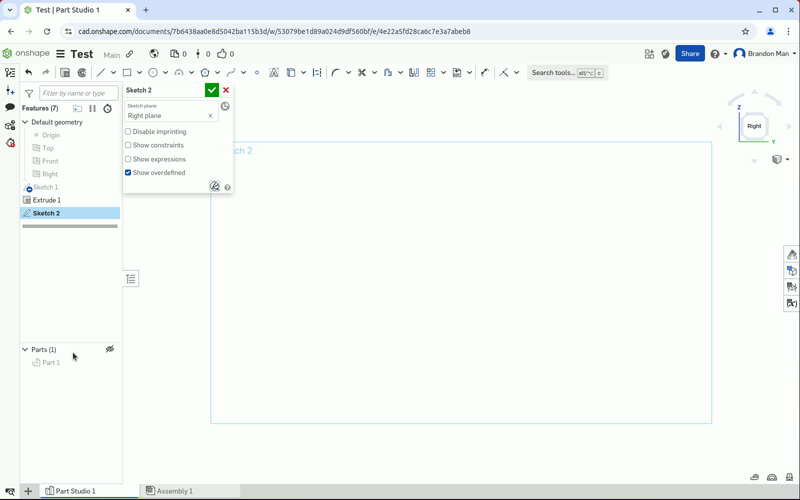
key(c)
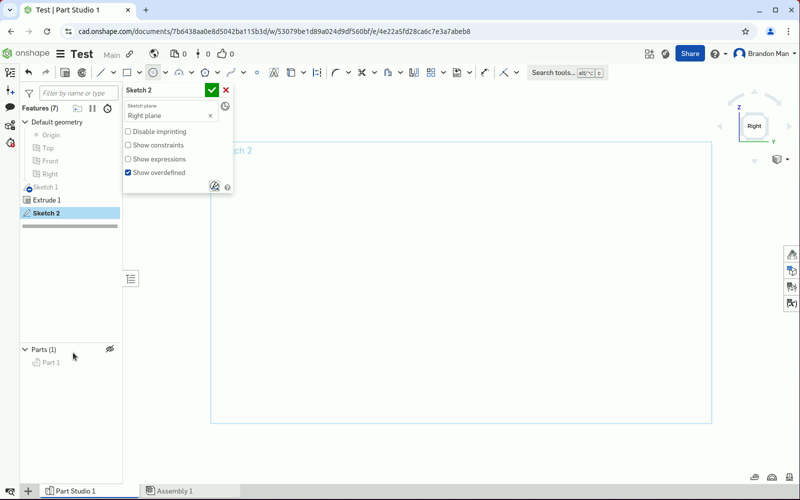
key_down(shift)
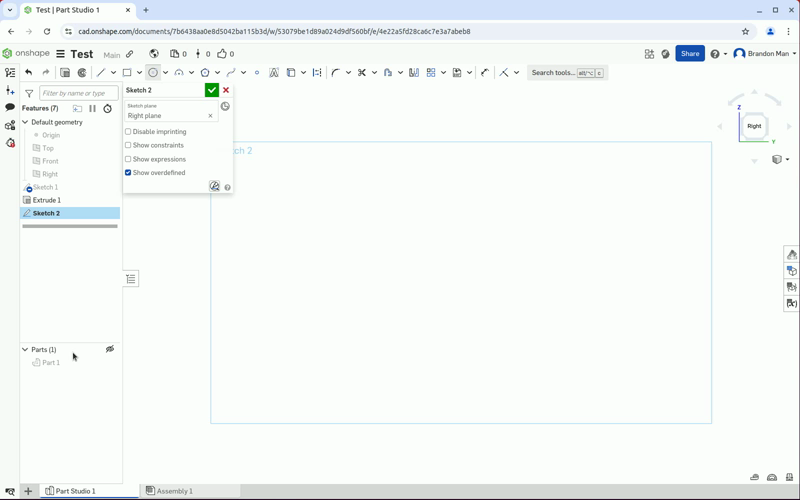
mouse_move(461, 226)
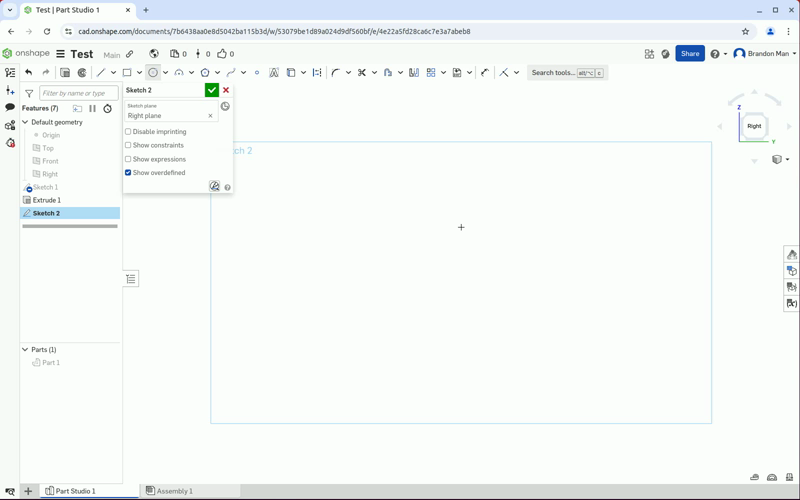
click(461, 226)
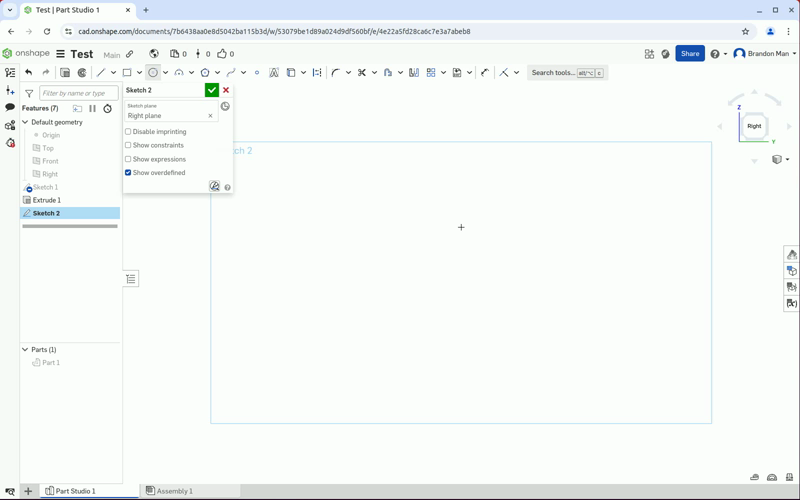
key_up(shift)
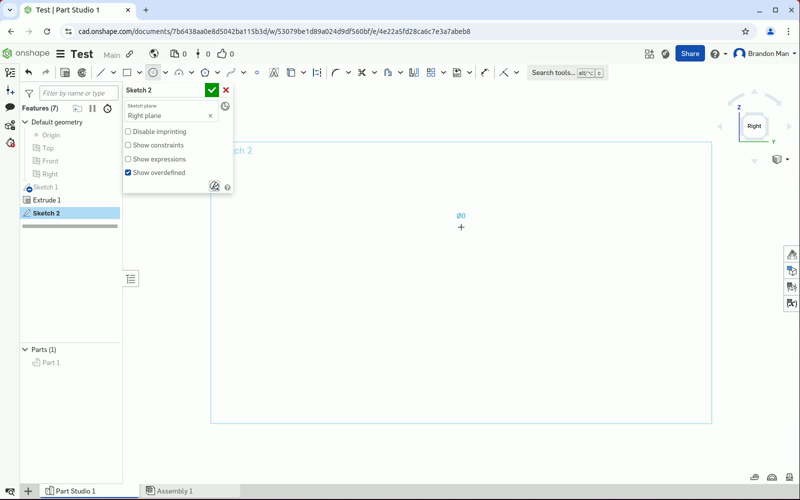
mouse_move(518, 226)
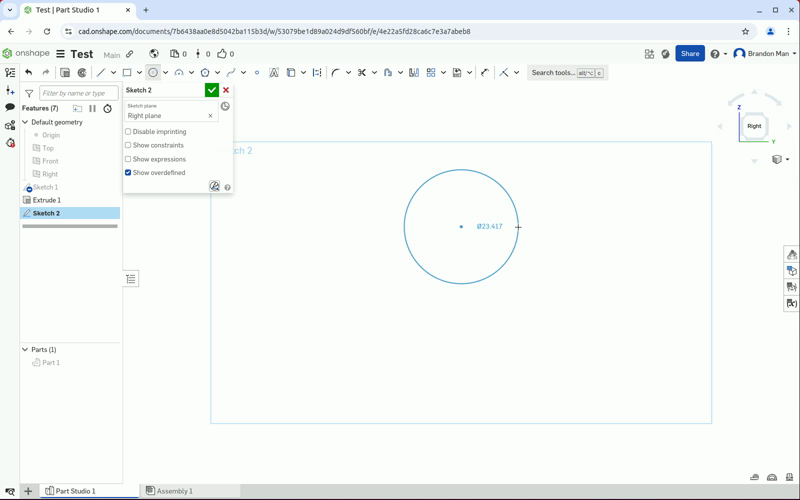
click(518, 226)
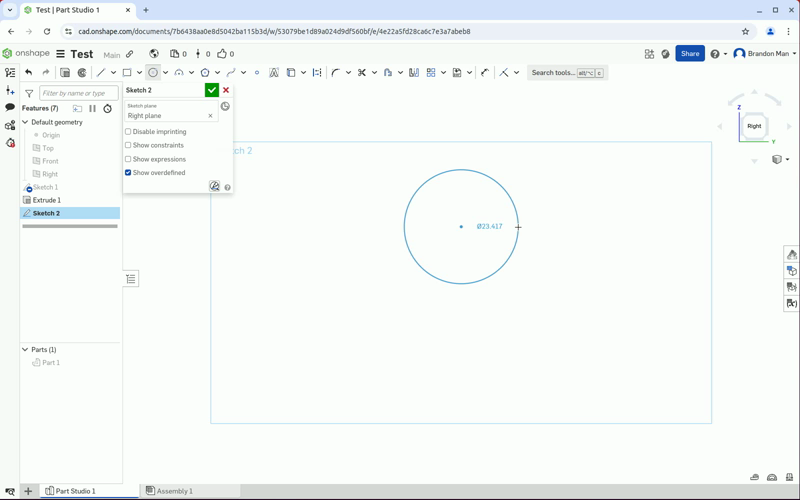
key(esc)
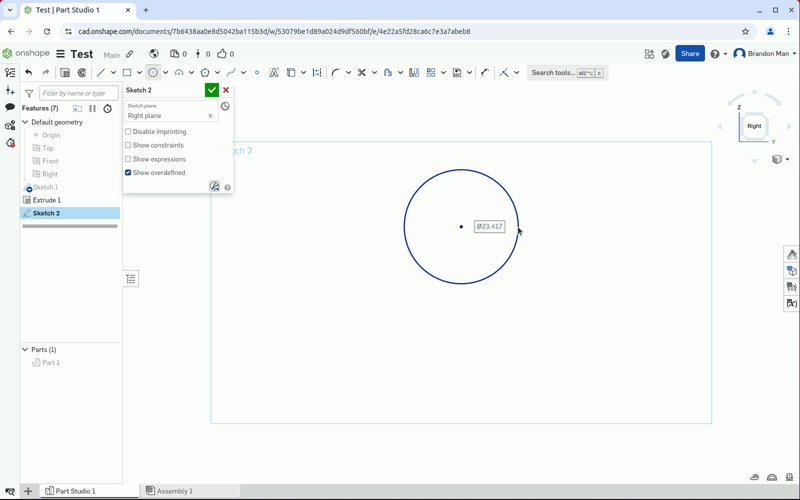
key(c)
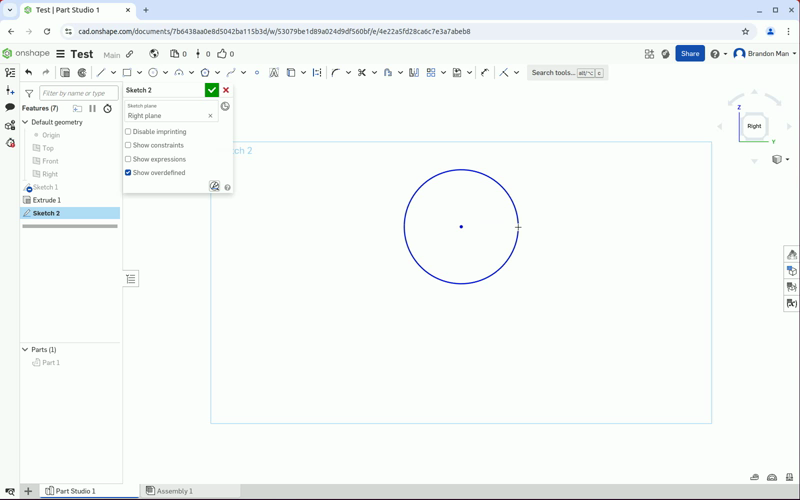
key_down(shift)
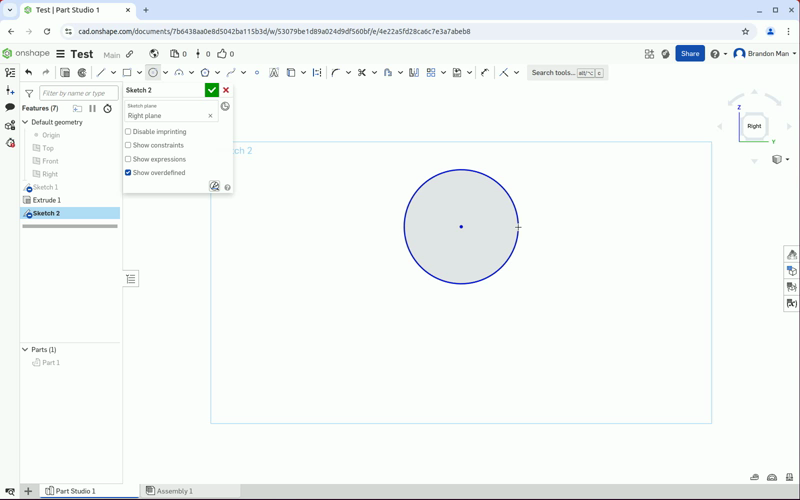
mouse_move(461, 198)
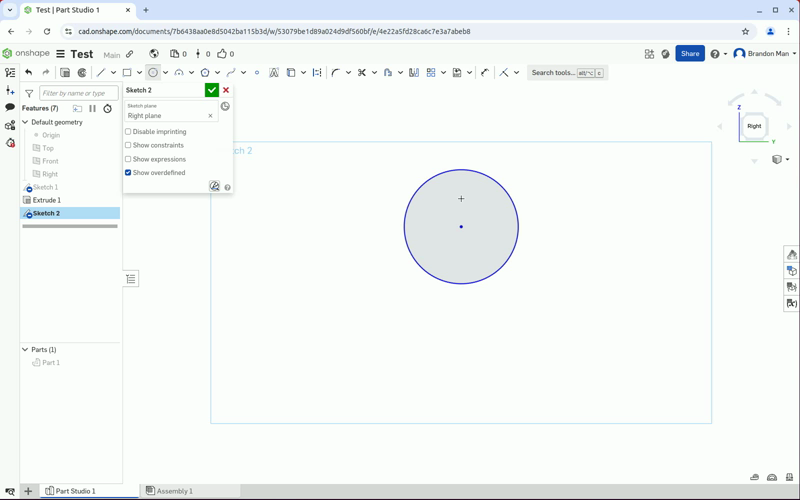
click(461, 198)
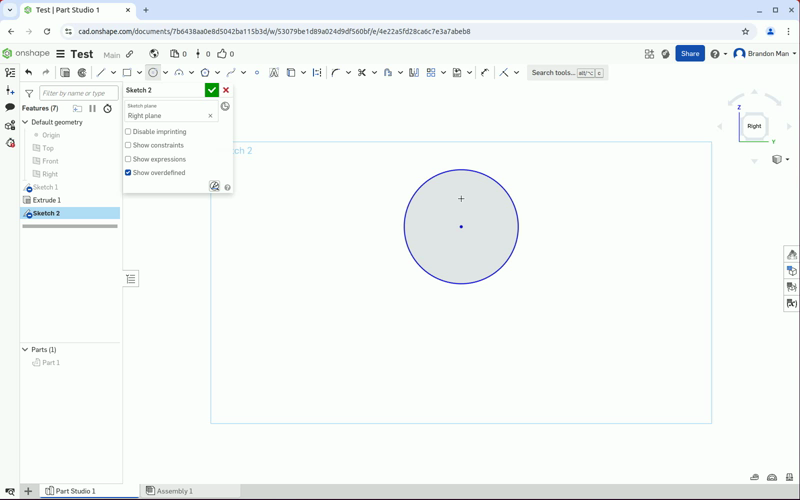
key_up(shift)
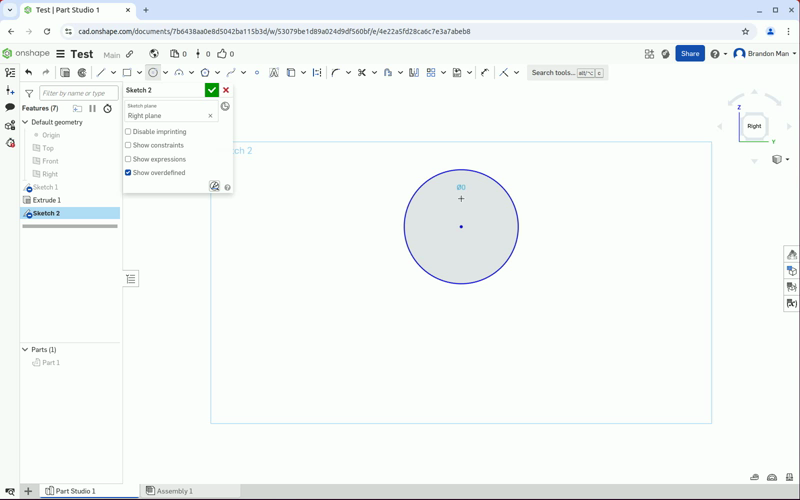
mouse_move(470, 198)
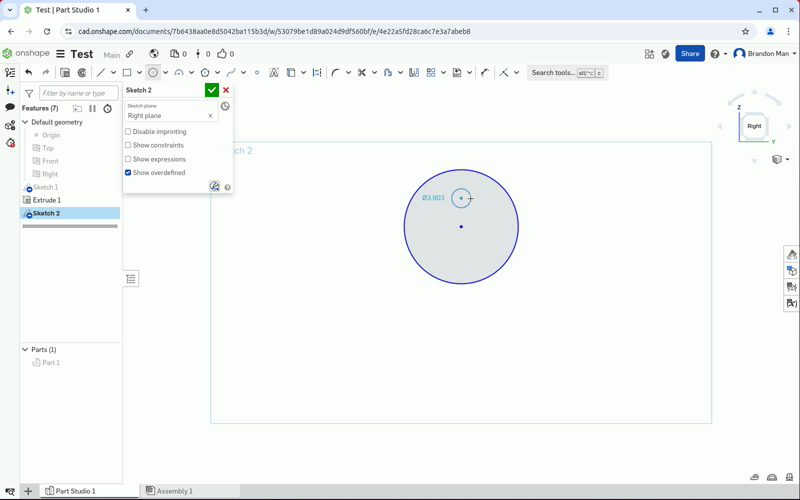
click(470, 198)
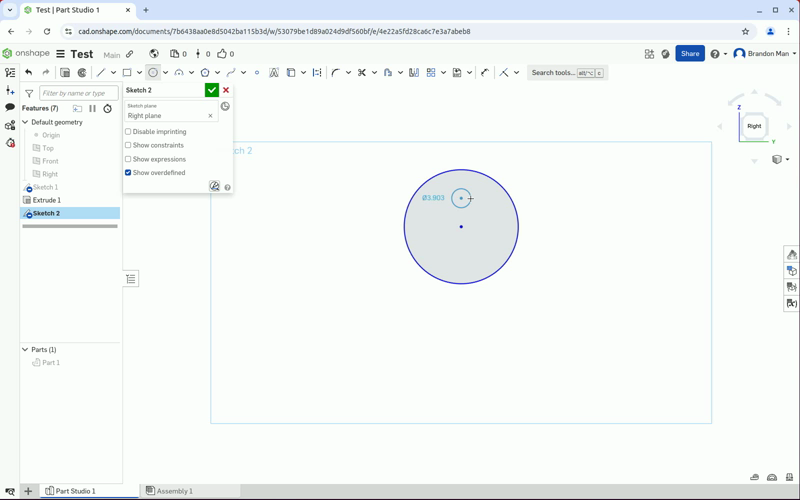
key(esc)
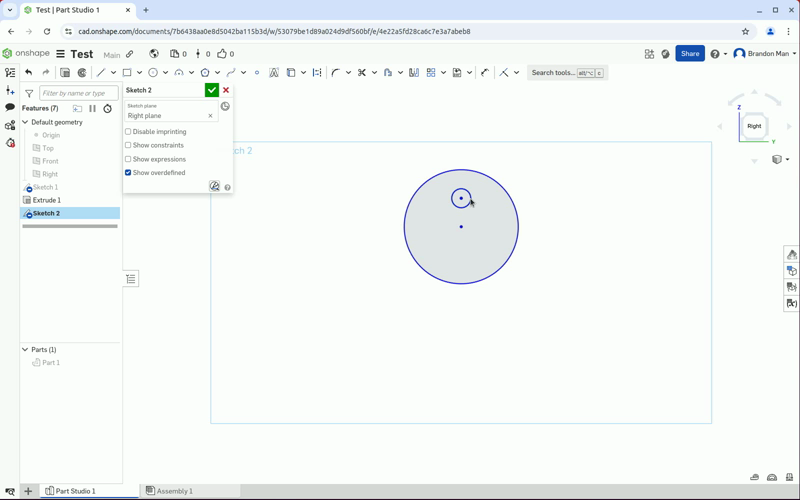
mouse_move(425, 228)
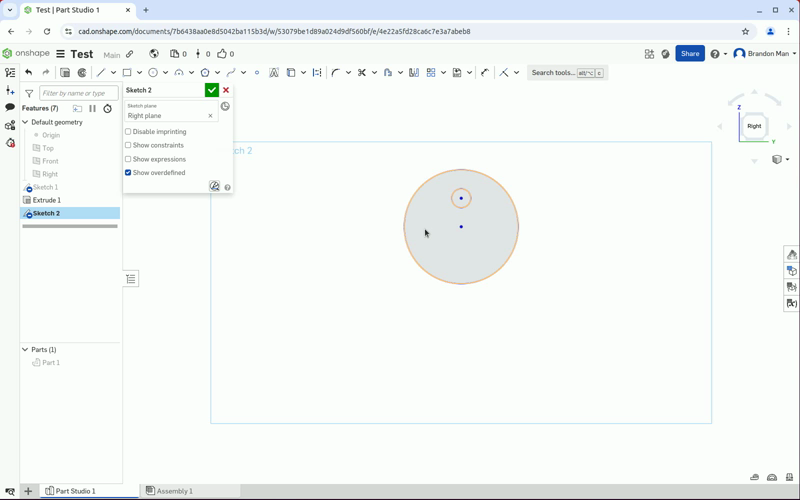
click(425, 228)
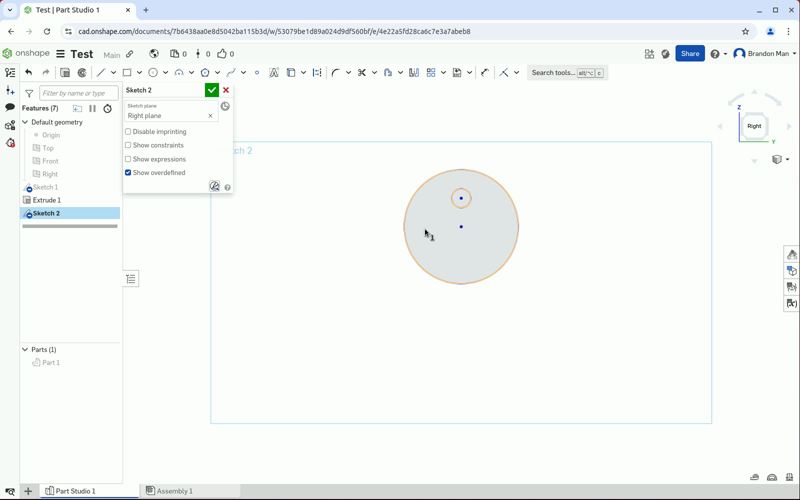
mouse_move(73, 352)
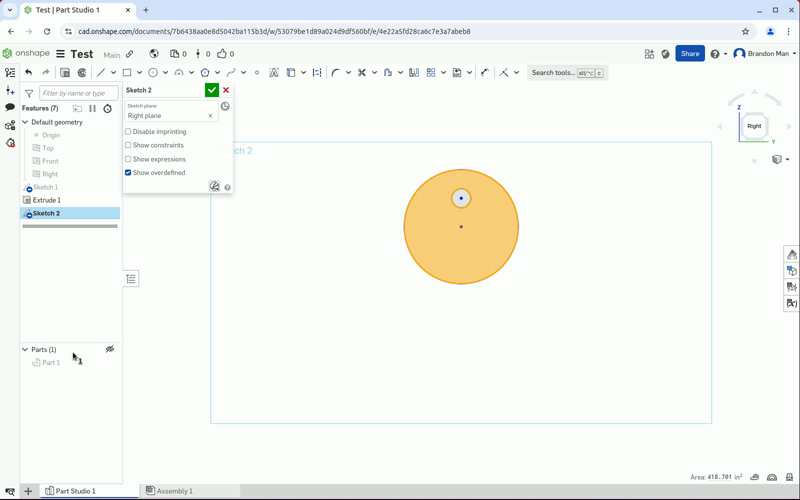
key(shift+y)
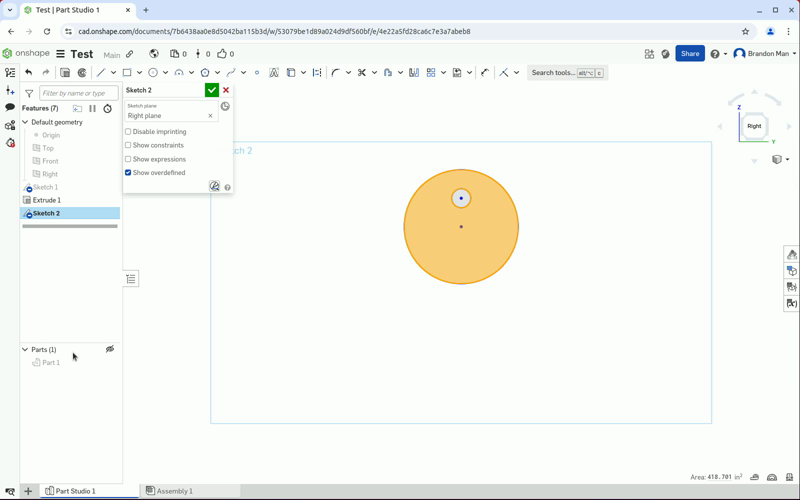
key(shift+e)
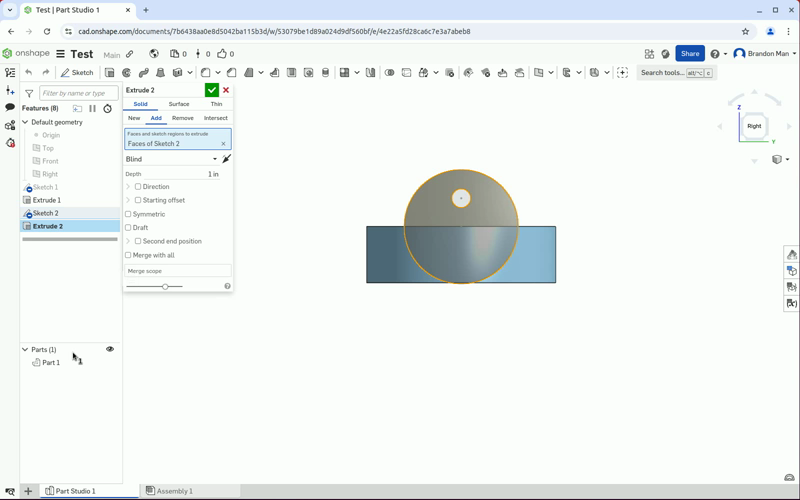
mouse_move(143, 106)
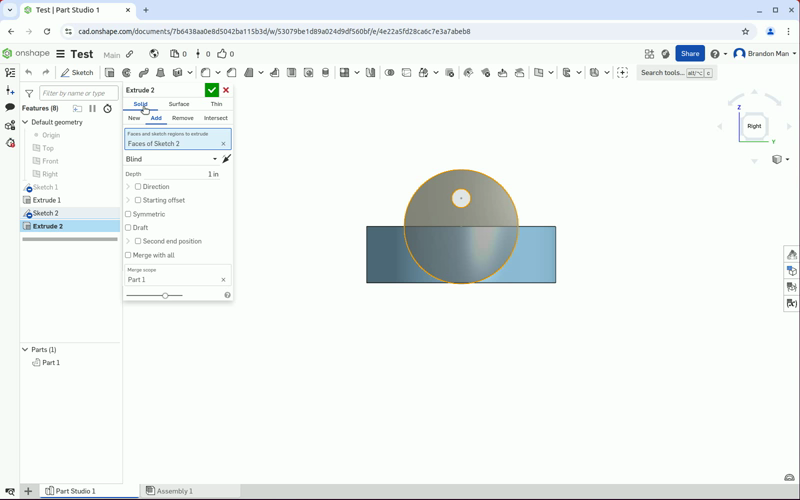
click(143, 106)
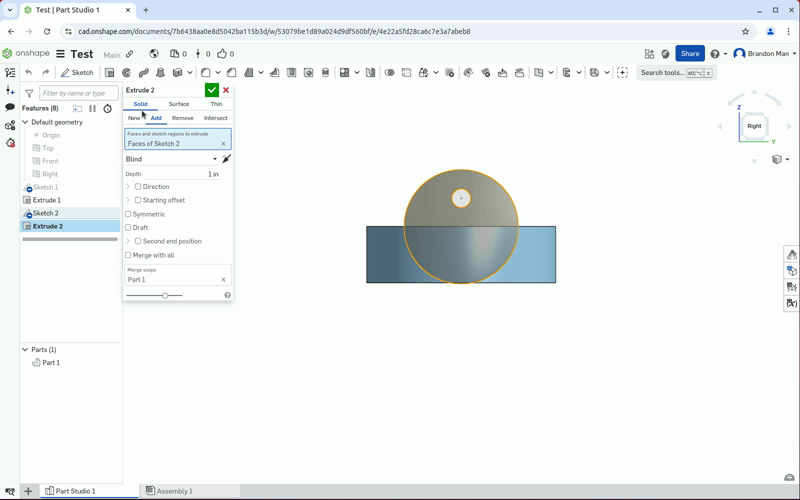
mouse_move(137, 120)
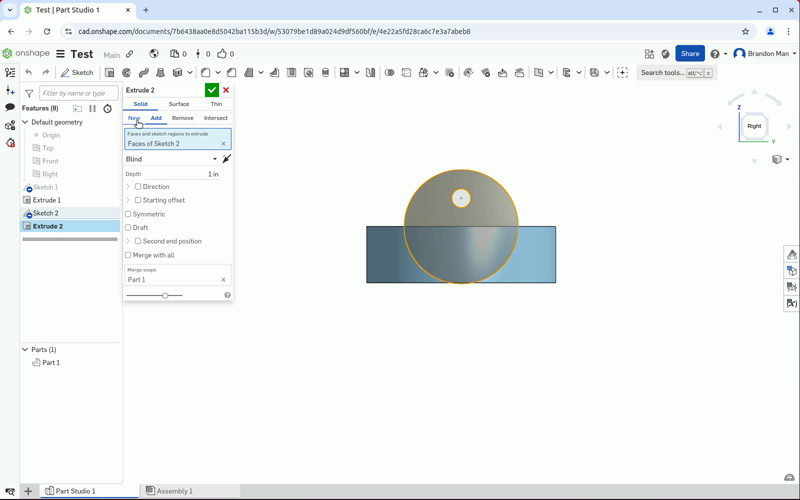
click(137, 120)
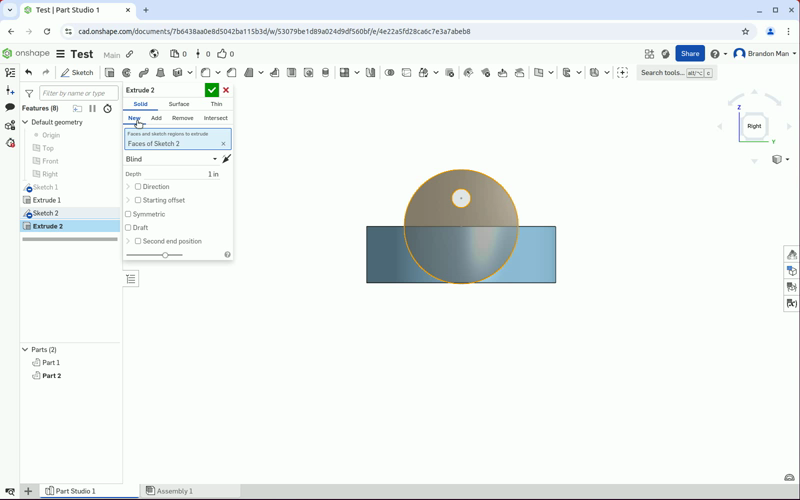
key(tab, 4)
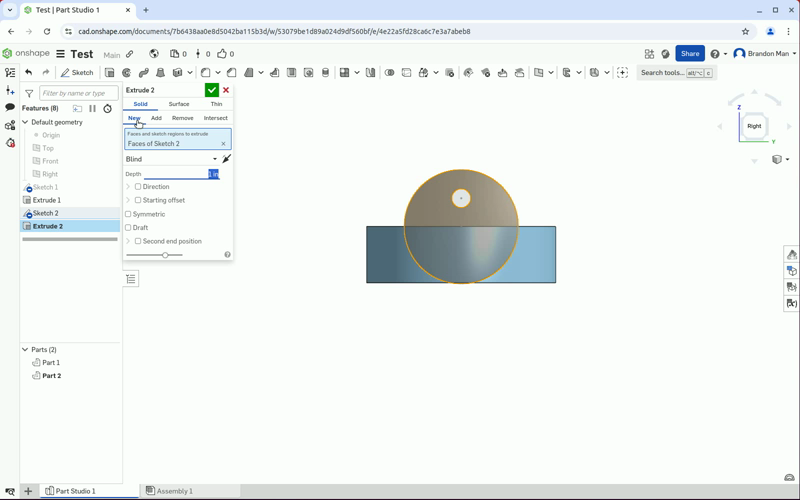
text(9.628)
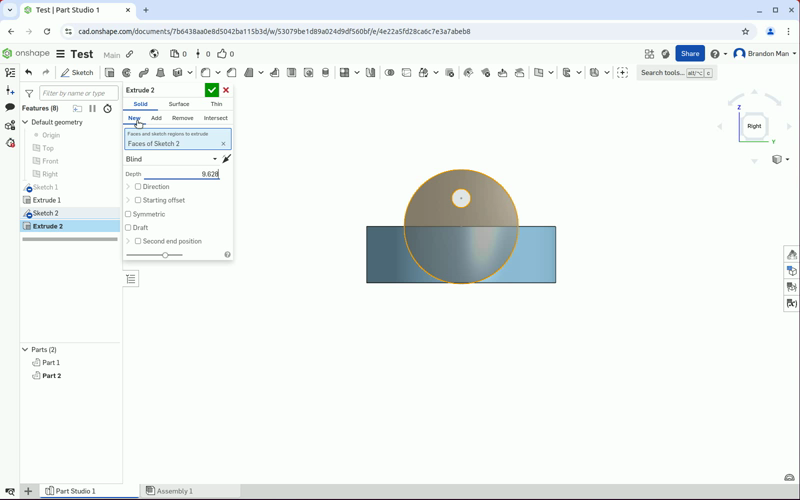
key(tab, 3)
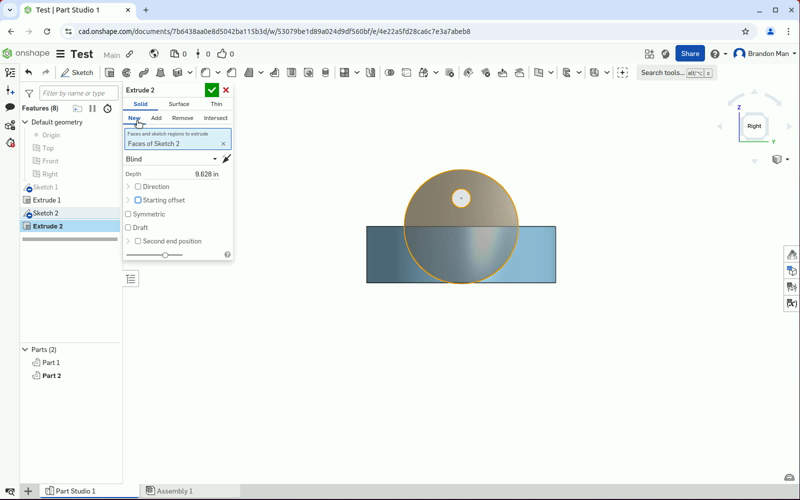
key(tab, 2)
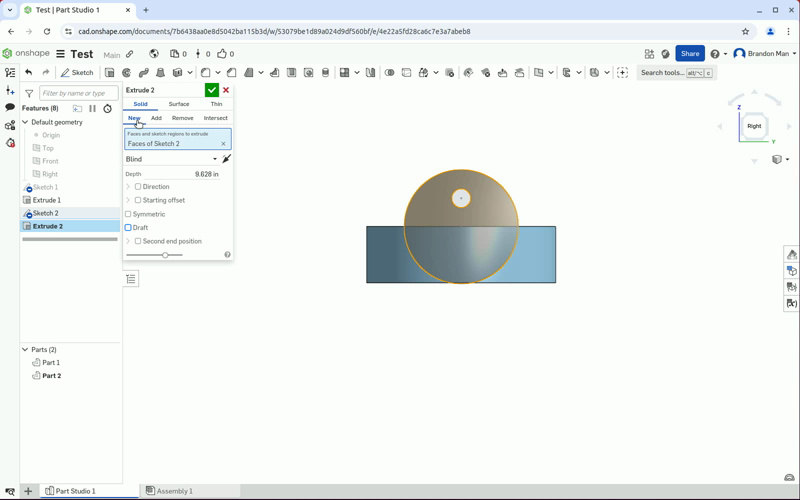
key(space)
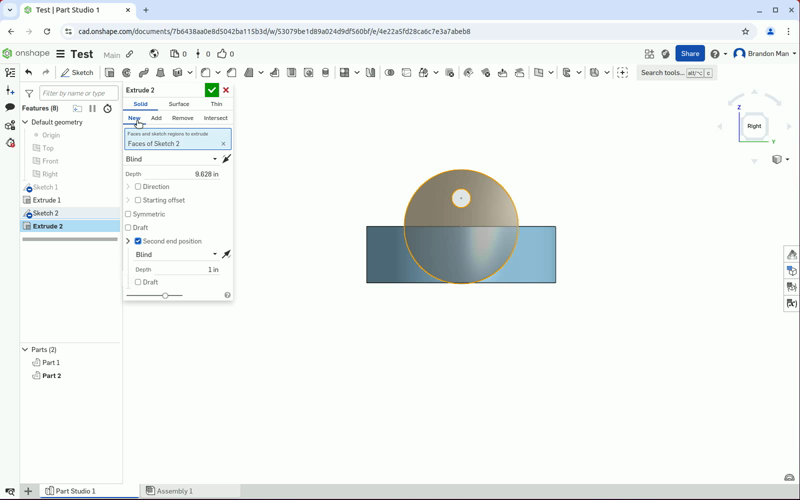
key(tab, 3)
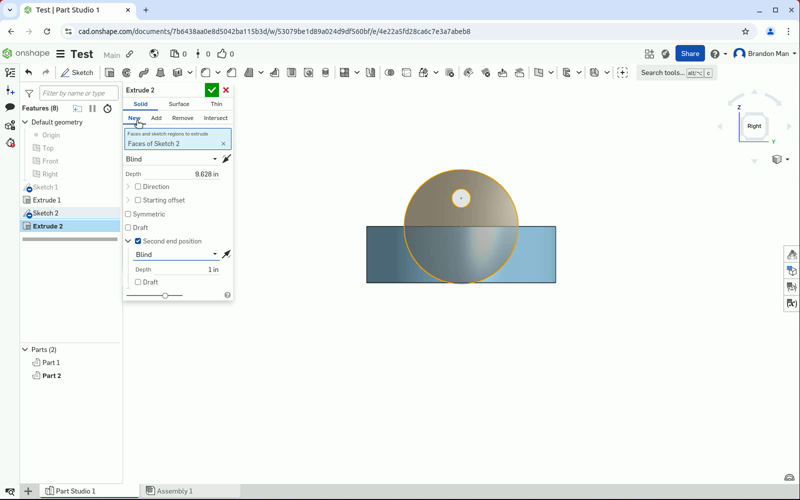
text(9.628)
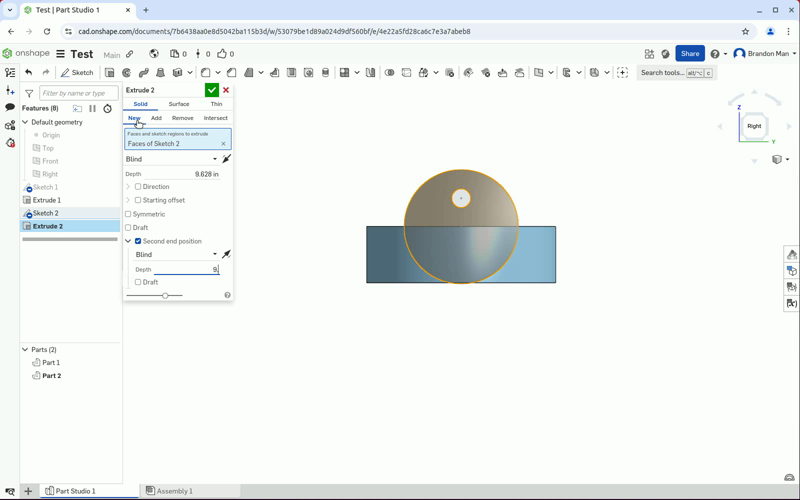
key(enter)
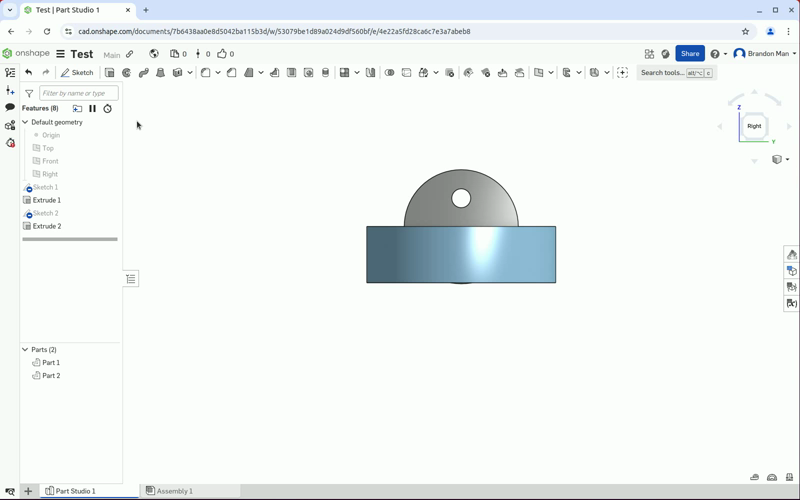
key(shift+h)
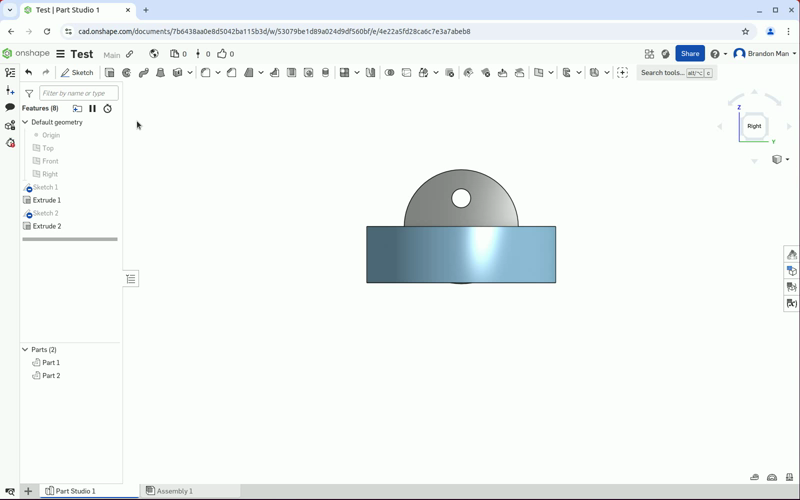
key(shift+h)
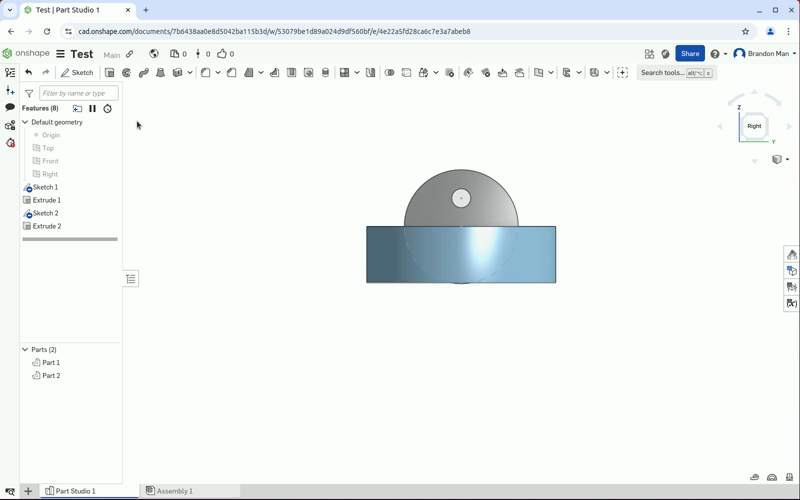
key(shift+7)
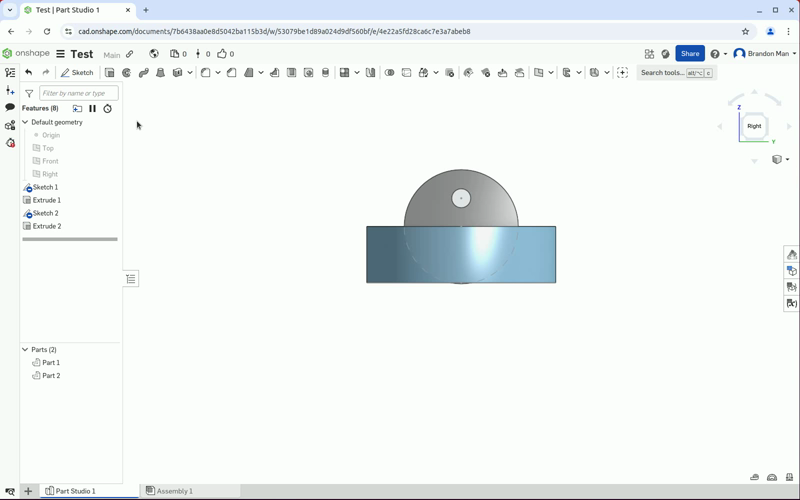
key(right, 2)
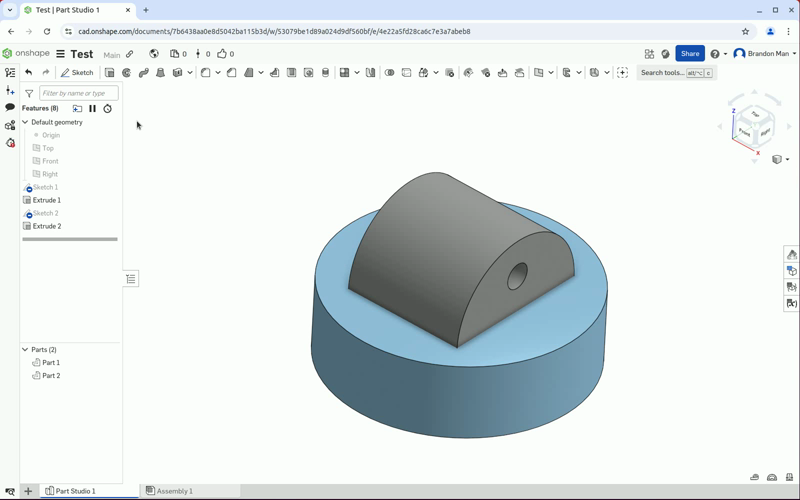
key(down, 2)
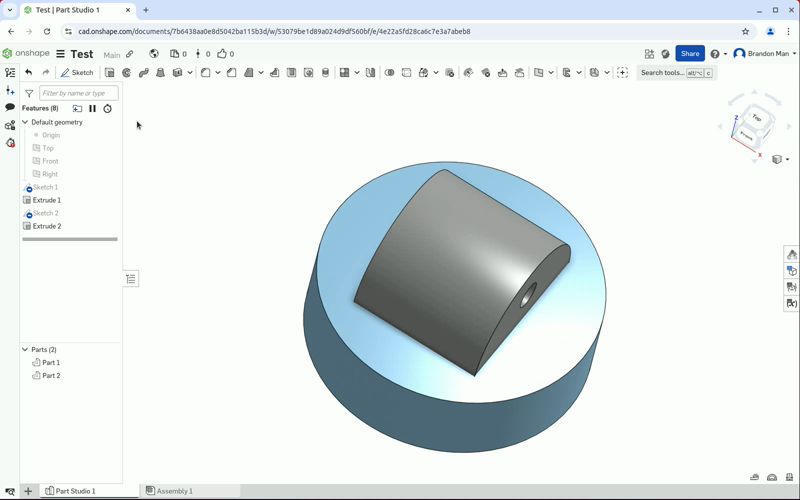
key(up, 2)
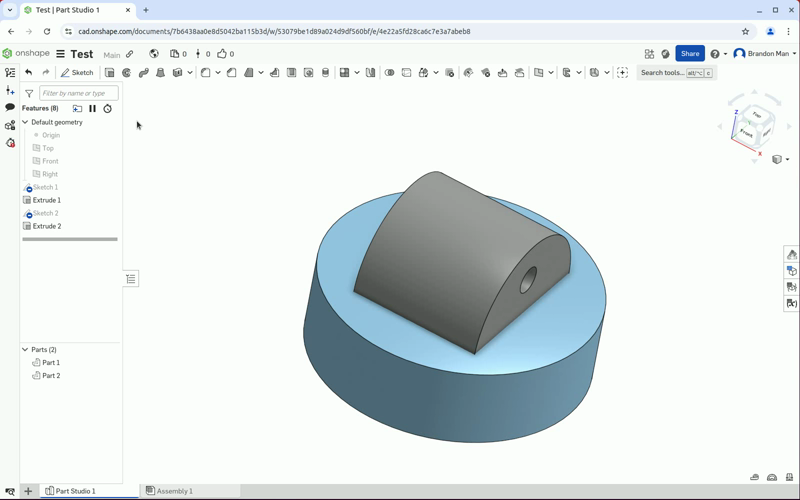
key(left, 2)
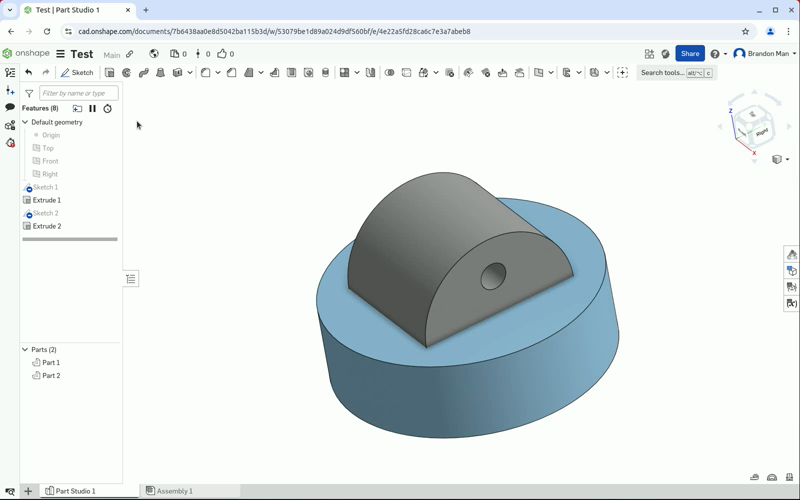
mouse_move(73, 189)
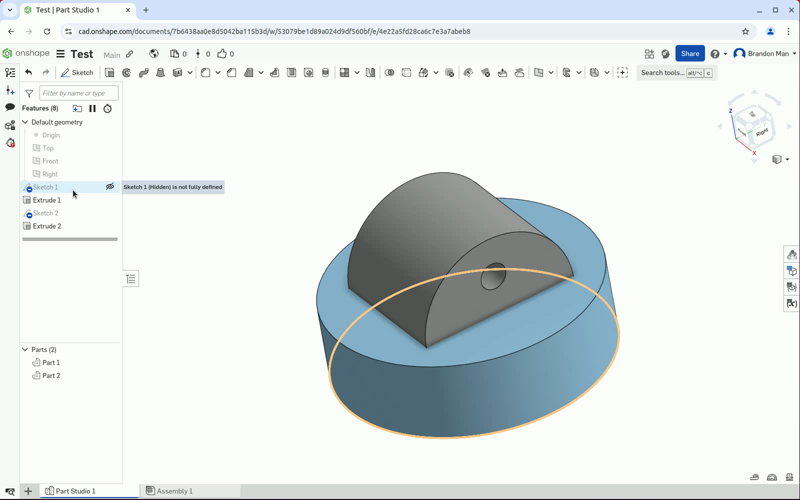
click(73, 189)